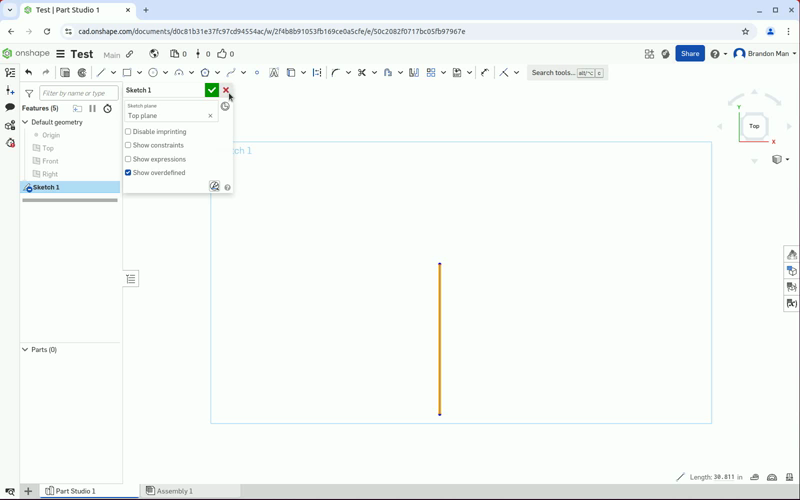
key(shift+h)
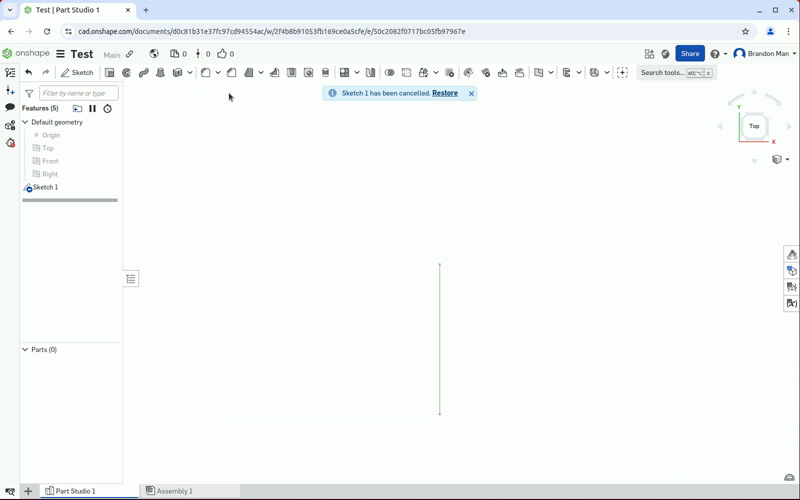
key(shift+s)
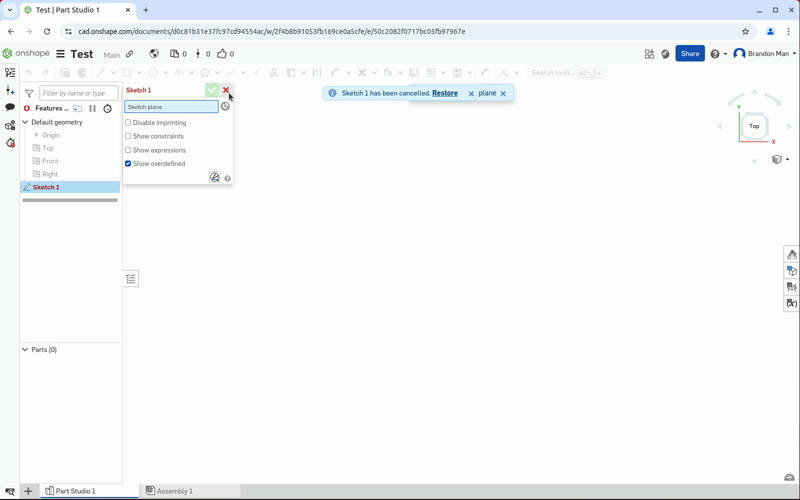
mouse_move(73, 150)
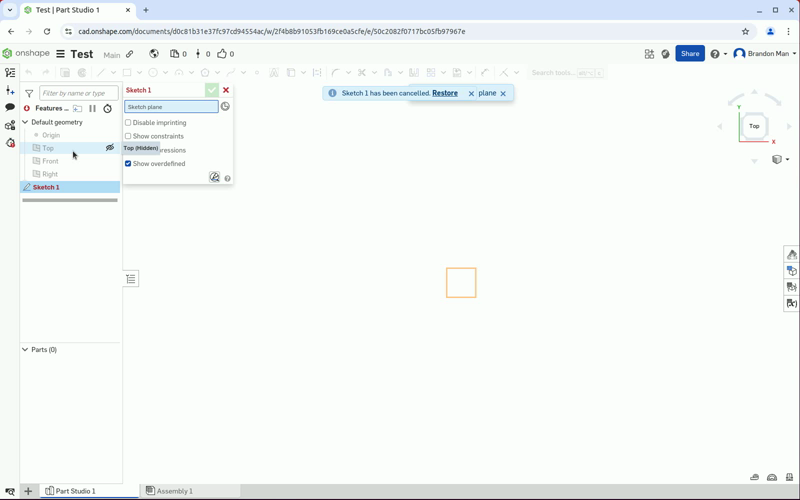
click(73, 150)
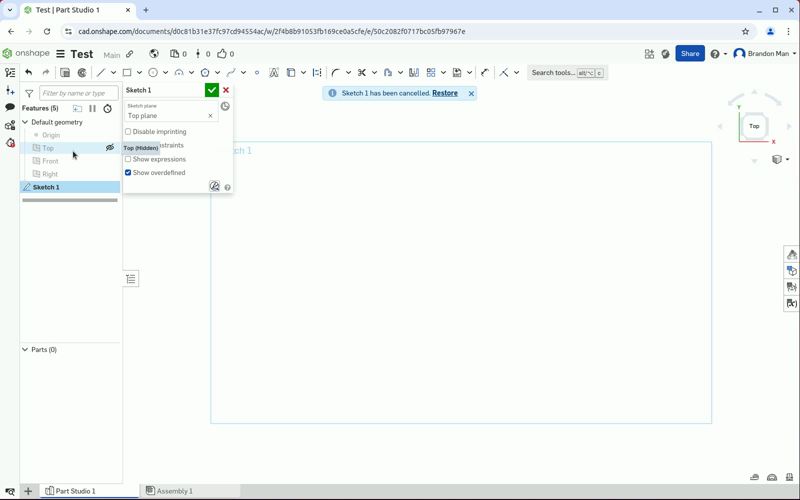
mouse_move(73, 352)
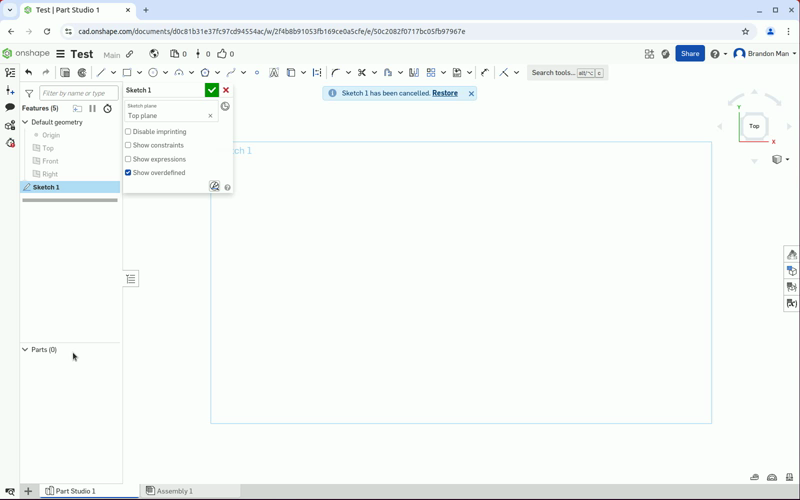
key(y)
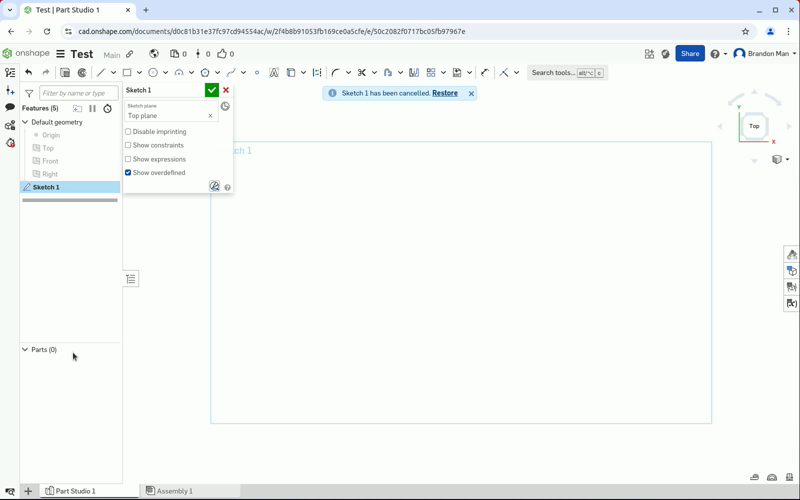
key(c)
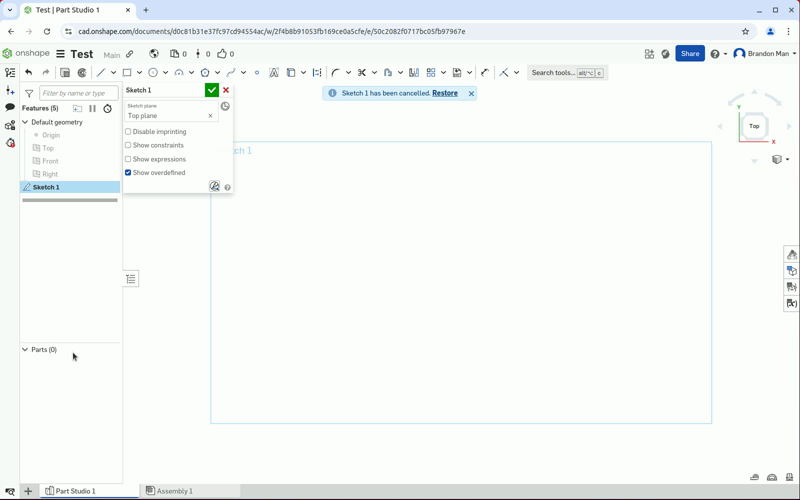
key_down(shift)
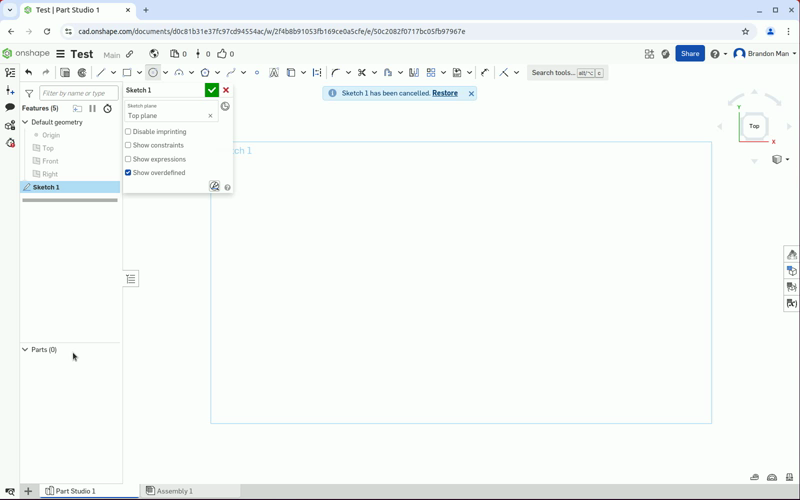
mouse_move(461, 282)
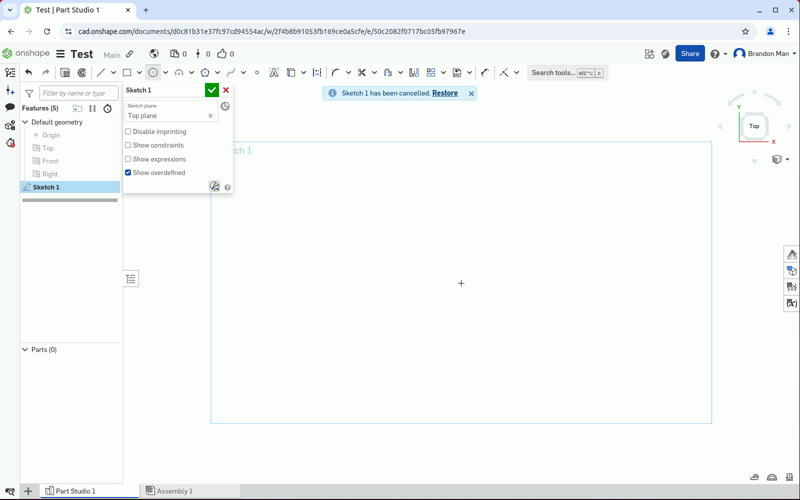
click(461, 282)
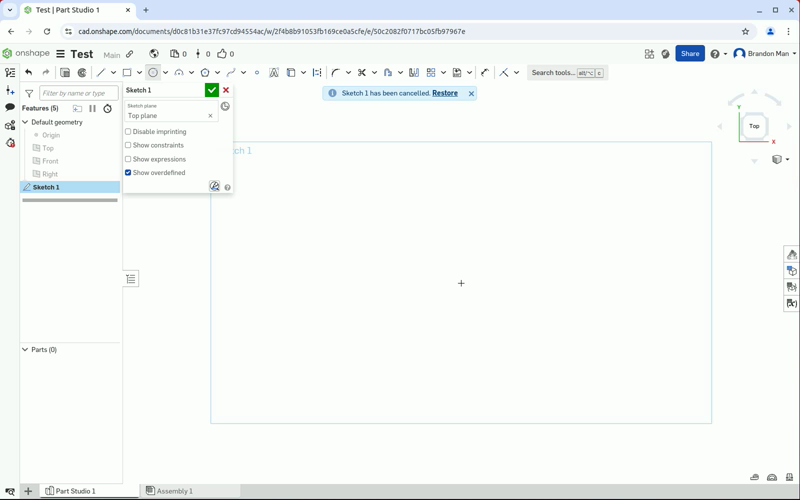
key_up(shift)
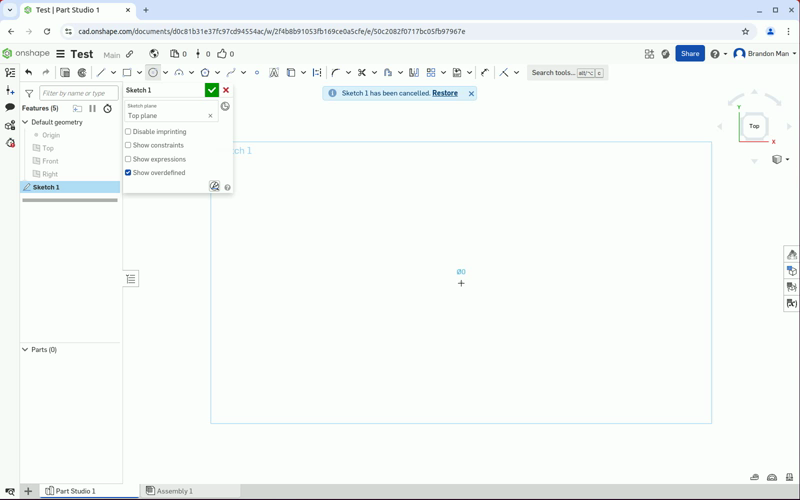
mouse_move(574, 282)
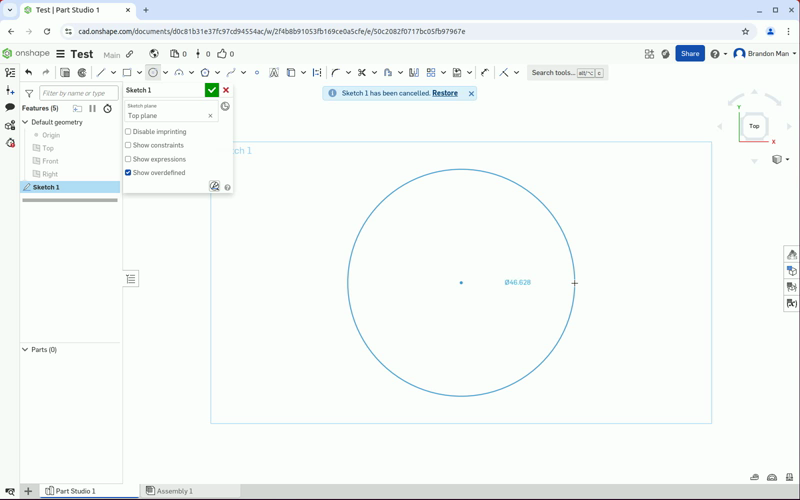
click(574, 282)
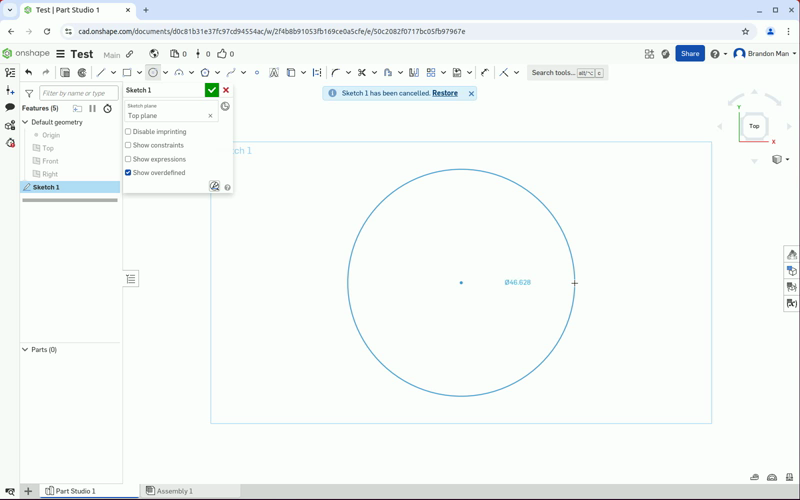
key(esc)
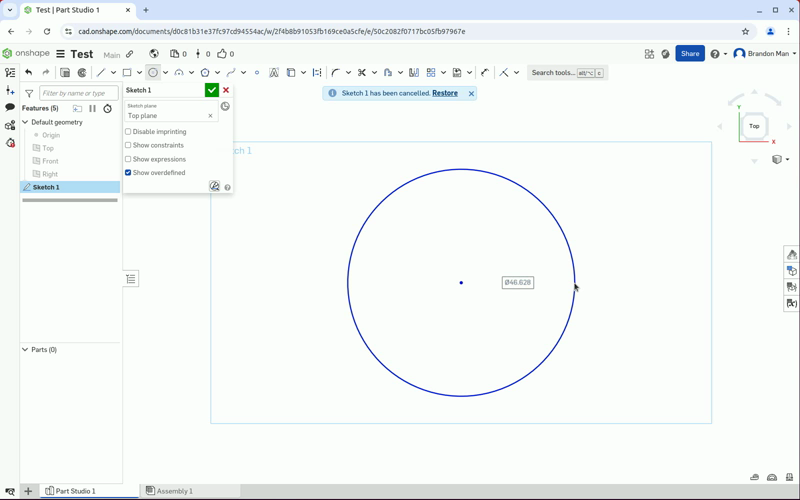
key(c)
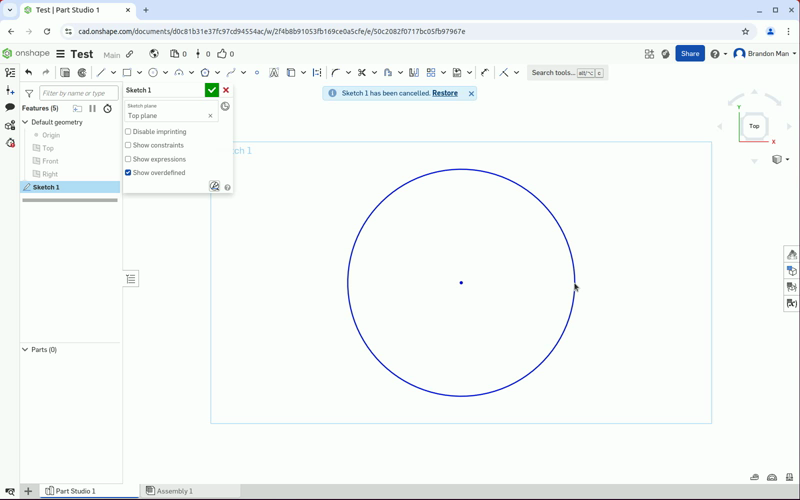
key_down(shift)
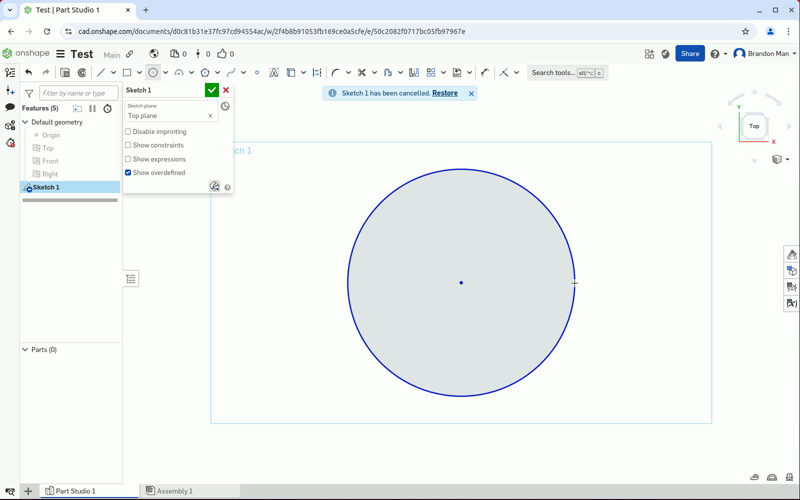
mouse_move(461, 282)
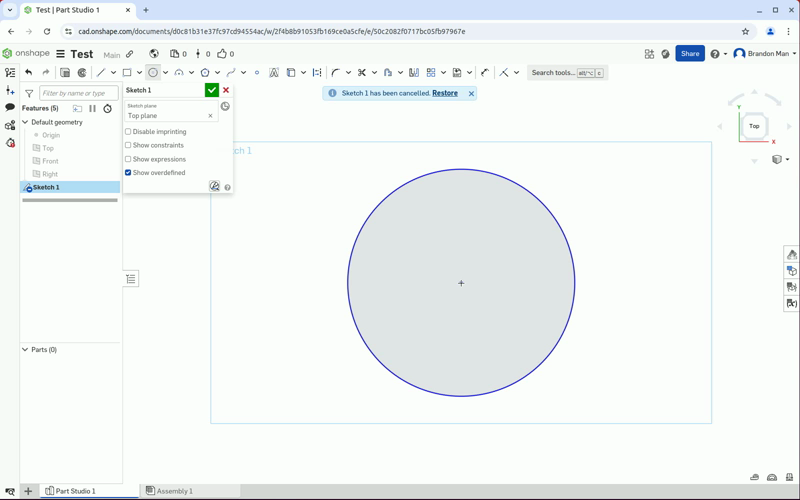
click(461, 282)
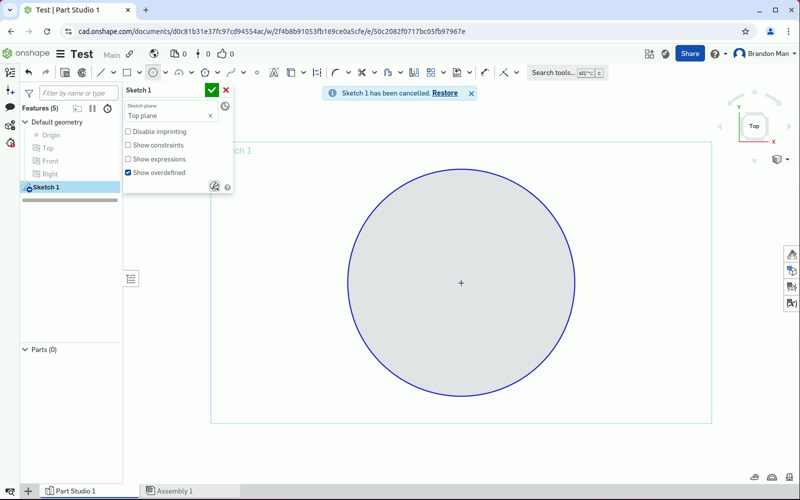
key_up(shift)
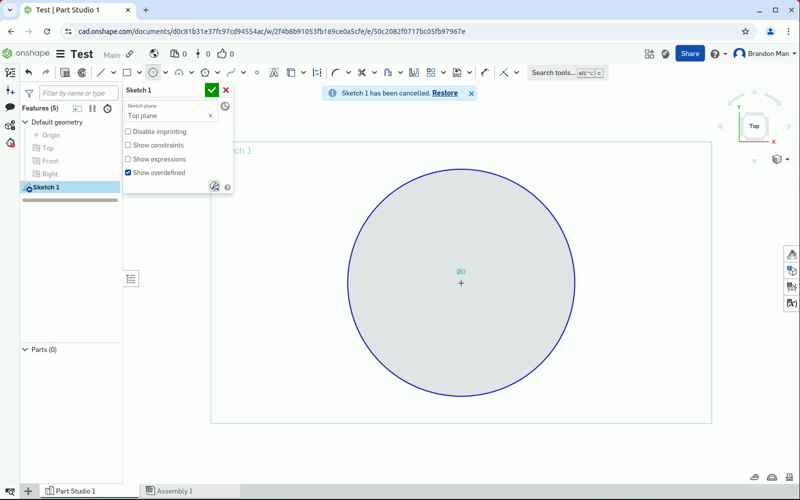
mouse_move(517, 282)
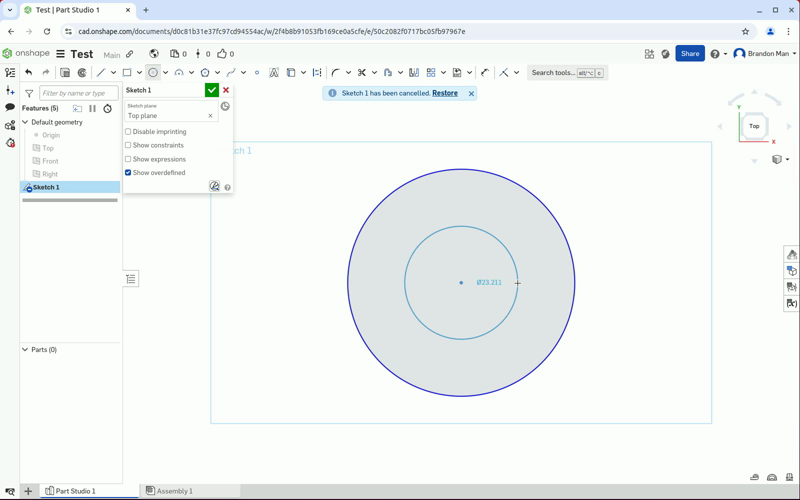
click(517, 282)
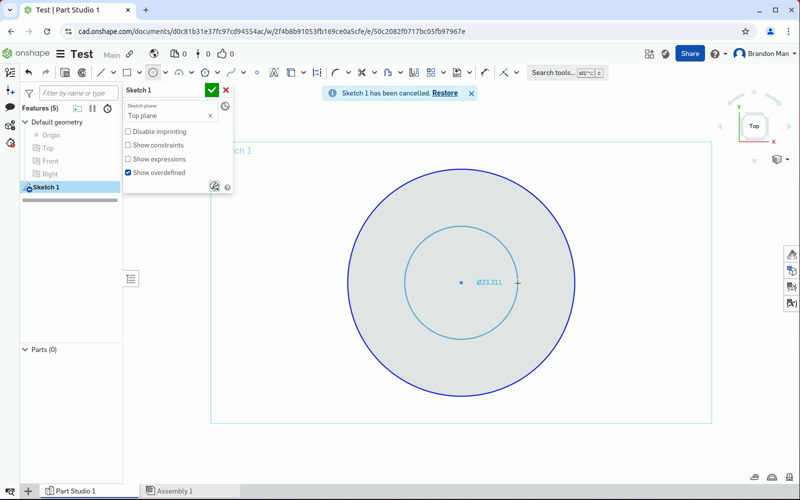
key(esc)
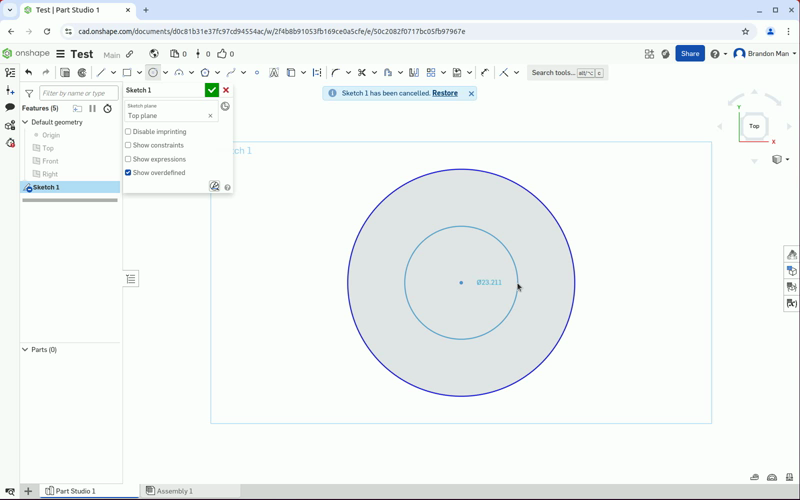
mouse_move(378, 289)
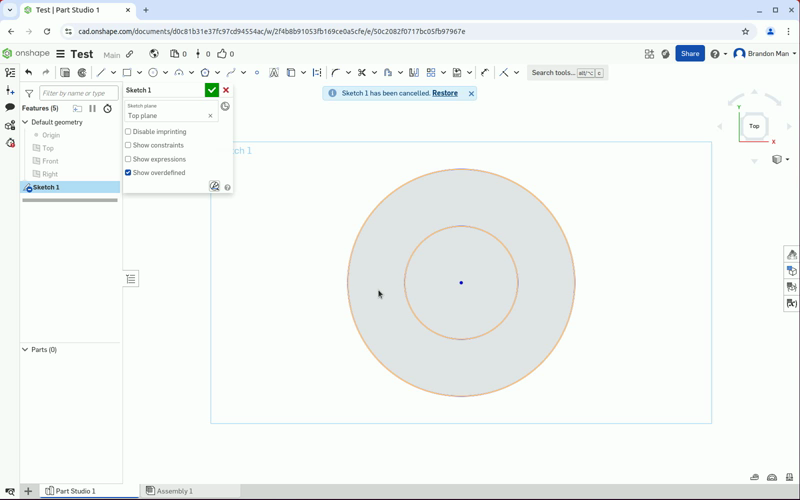
click(378, 289)
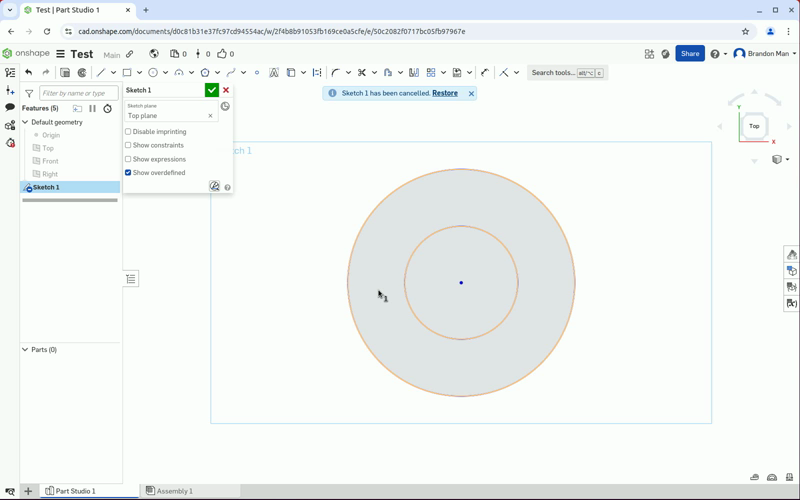
mouse_move(73, 352)
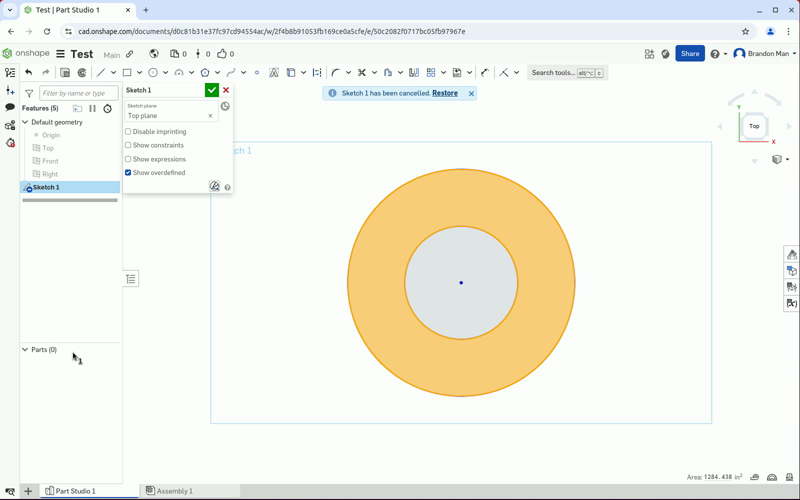
key(shift+y)
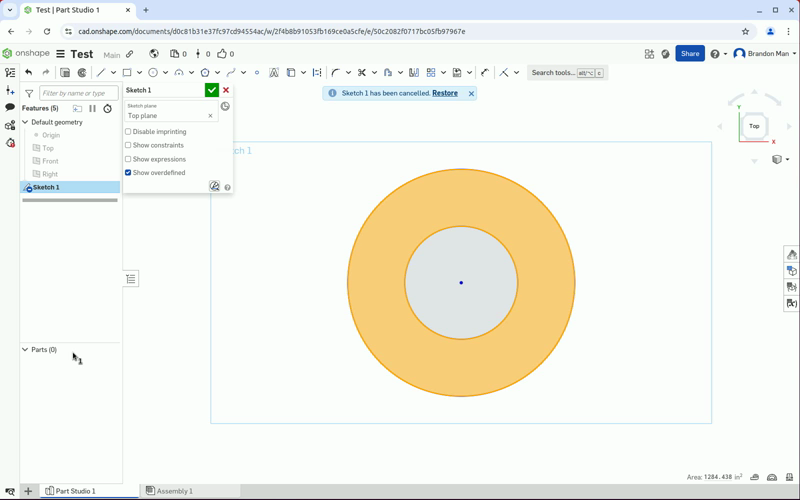
key(shift+e)
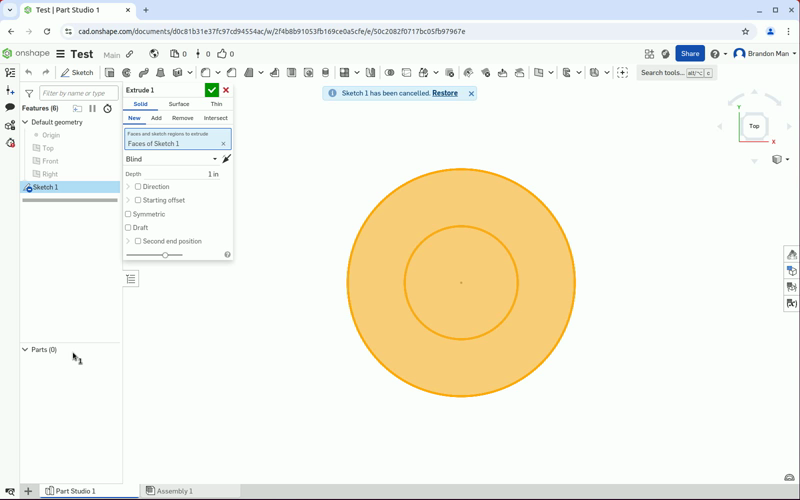
mouse_move(143, 106)
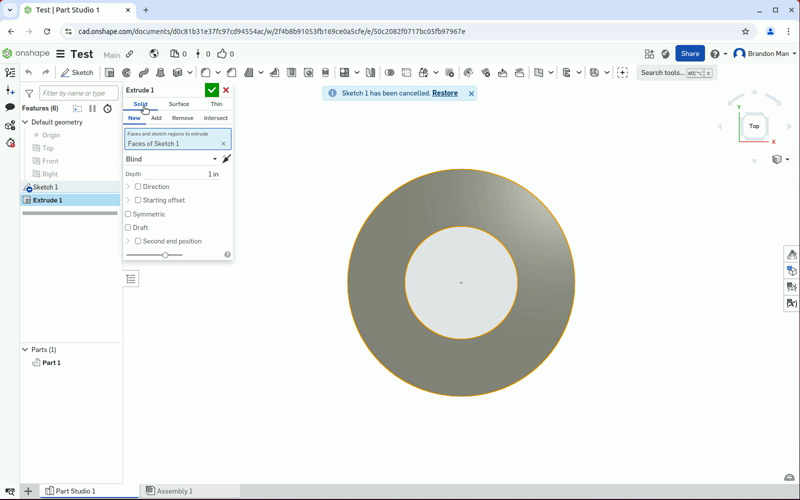
click(143, 106)
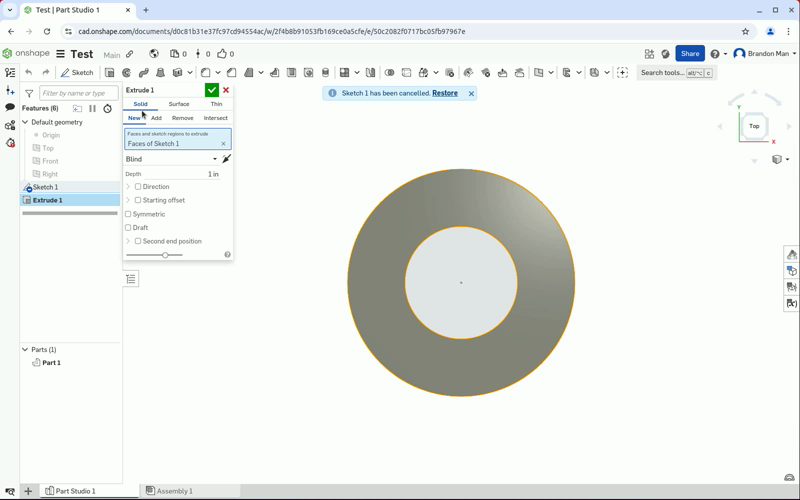
mouse_move(137, 120)
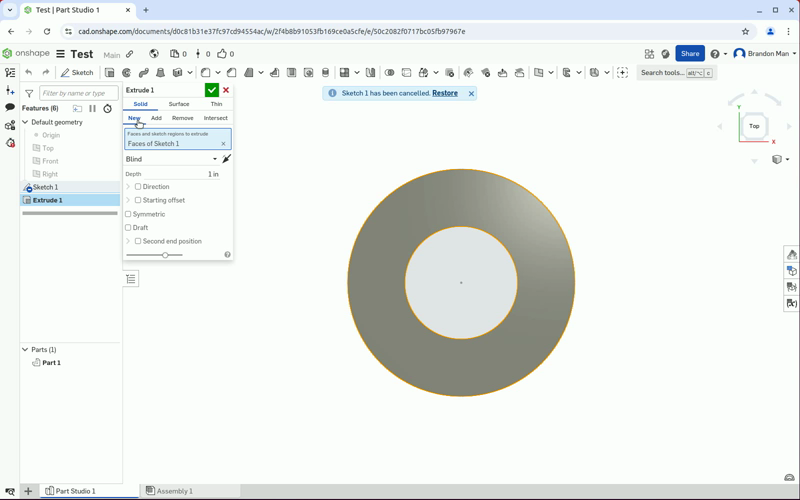
click(137, 120)
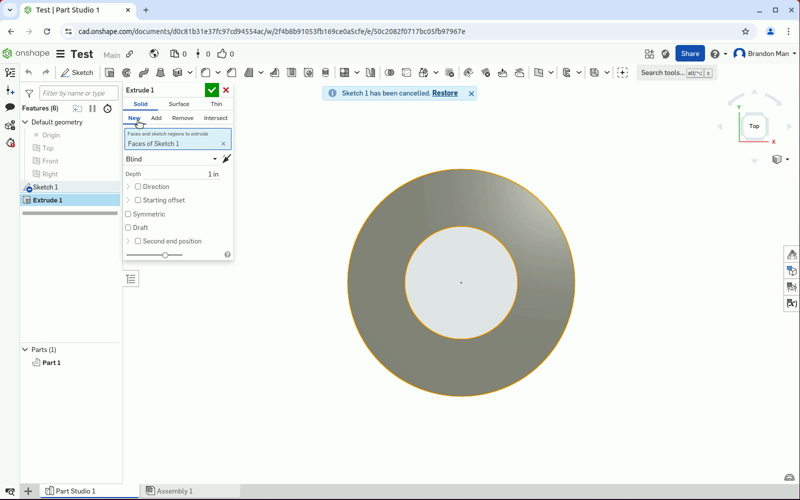
key(tab, 4)
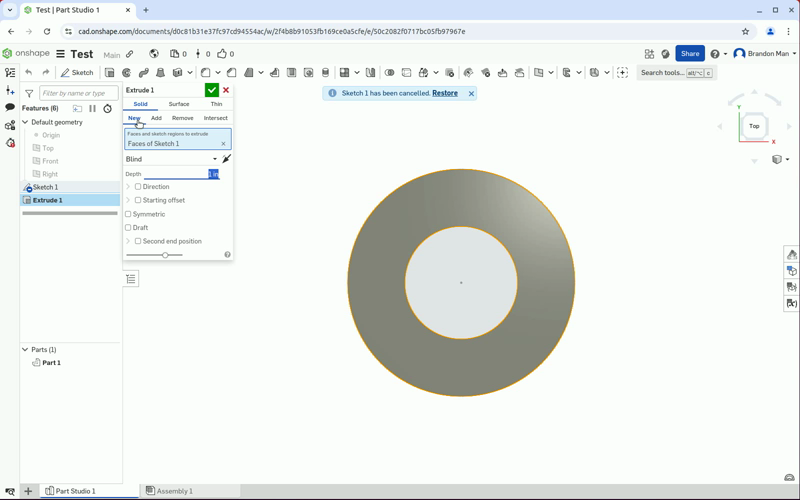
text(11.554)
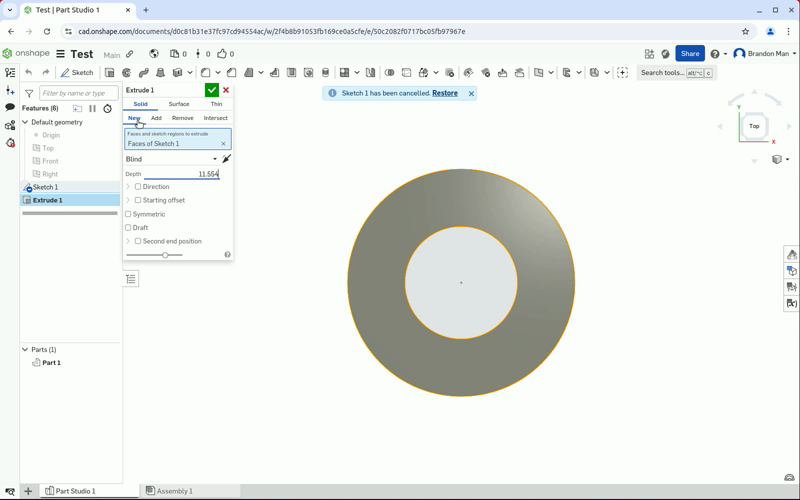
key(enter)
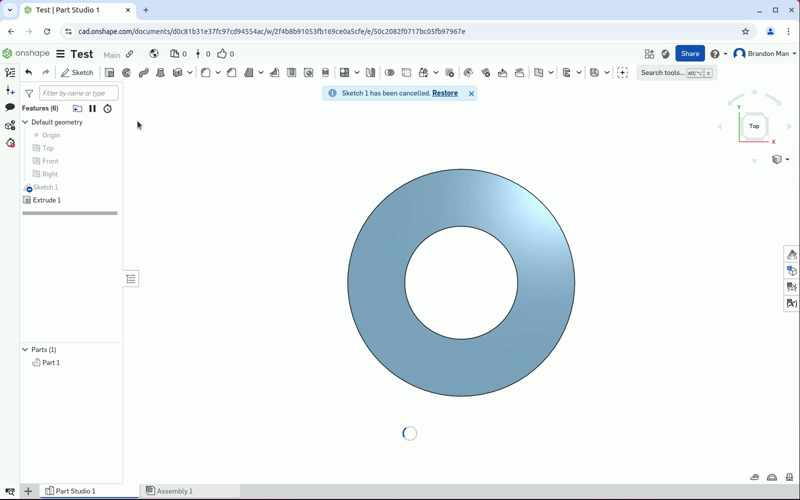
key(shift+h)
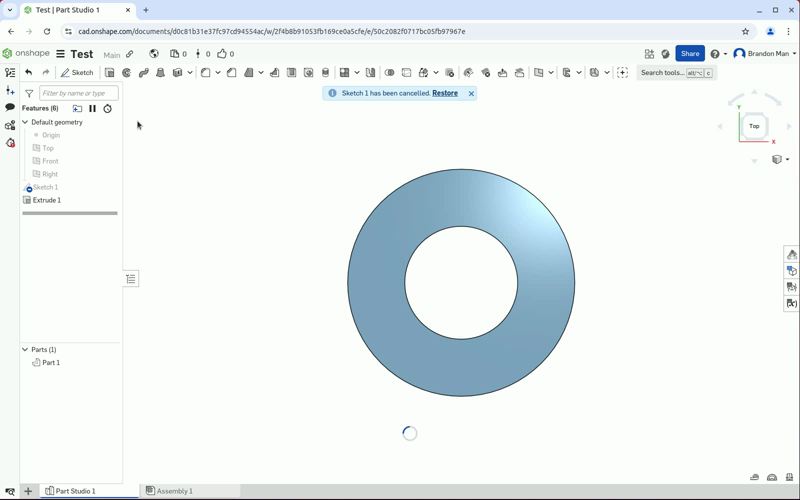
key(shift+h)
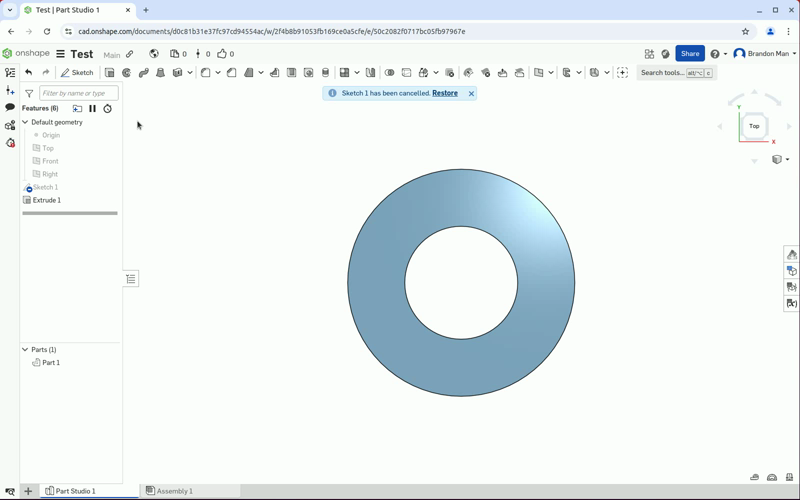
mouse_move(73, 189)
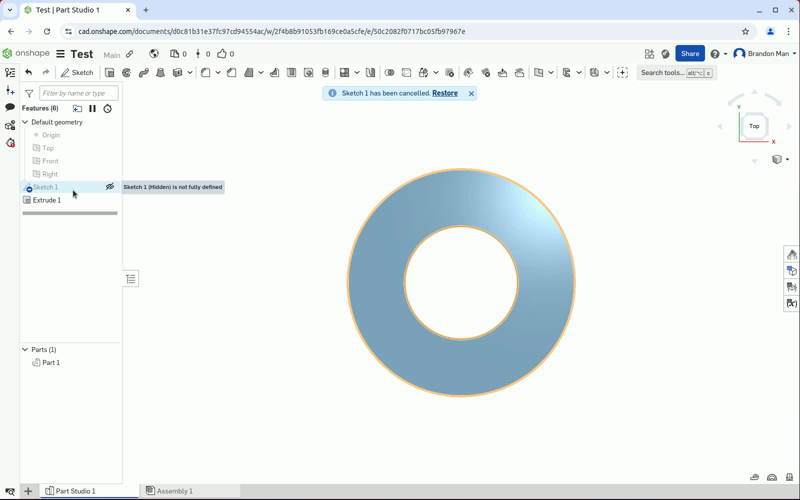
click(73, 189)
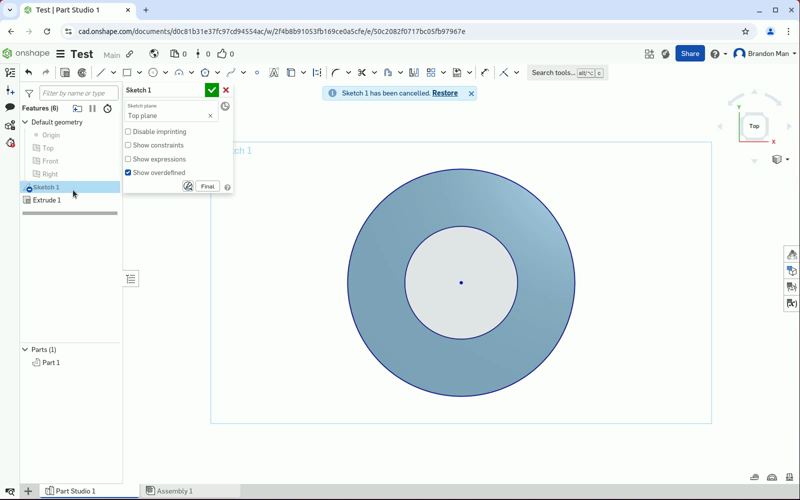
mouse_move(229, 92)
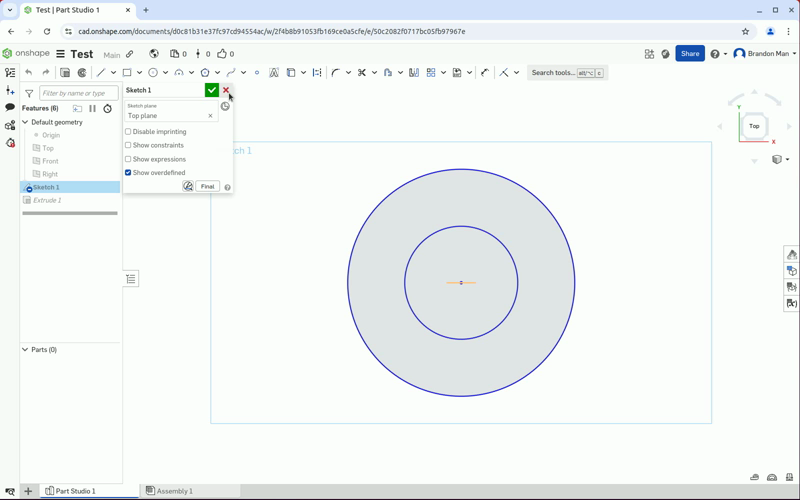
click(229, 92)
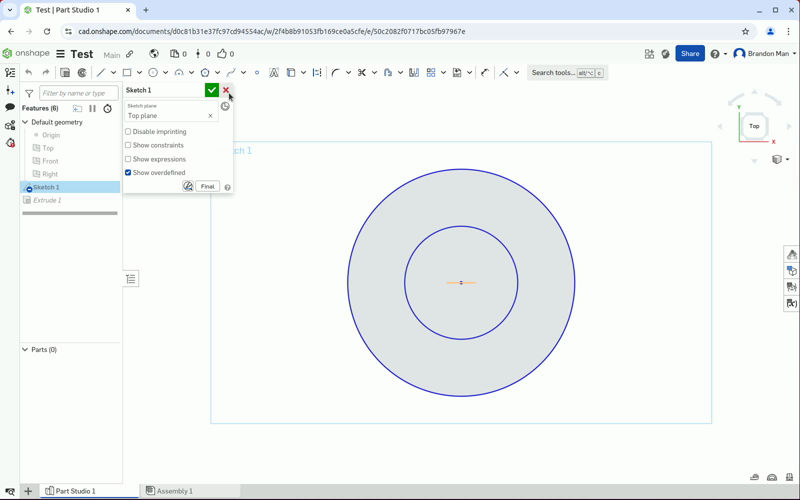
key(shift+s)
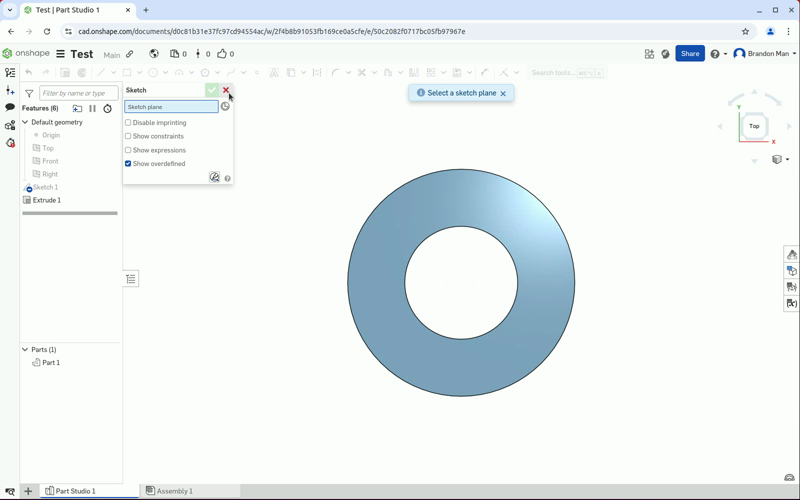
mouse_move(73, 150)
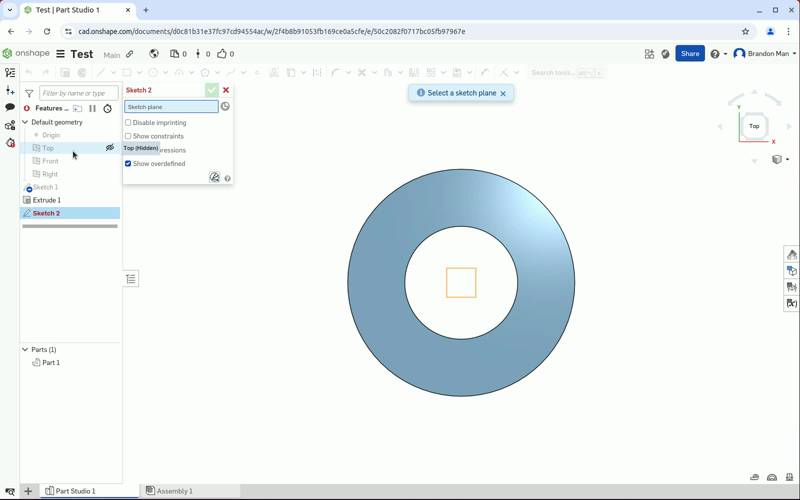
click(73, 150)
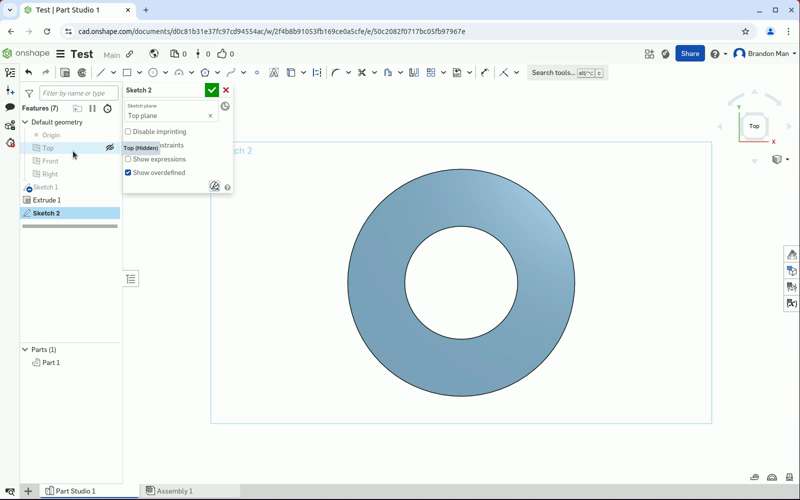
mouse_move(73, 352)
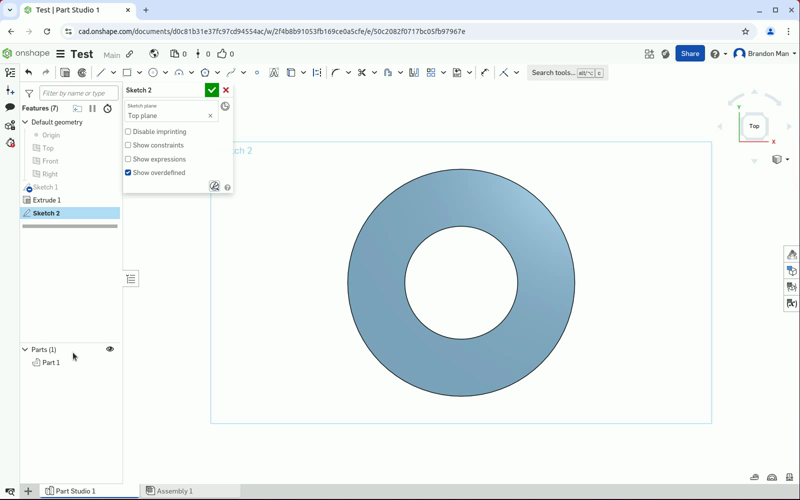
key(y)
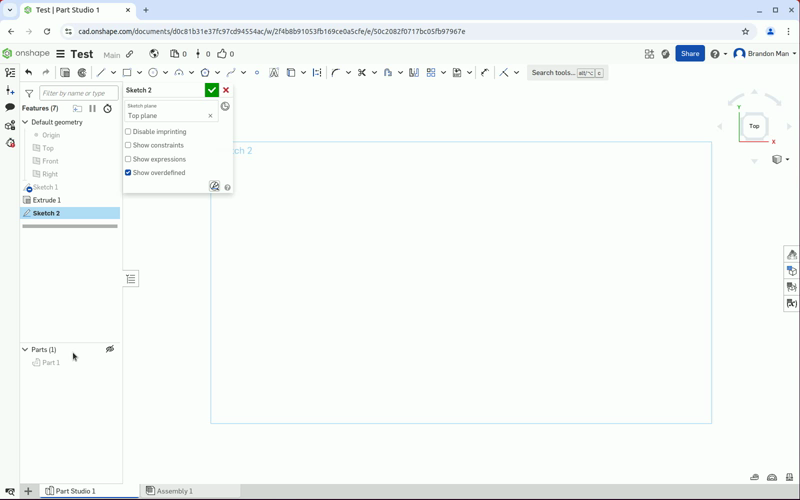
key(c)
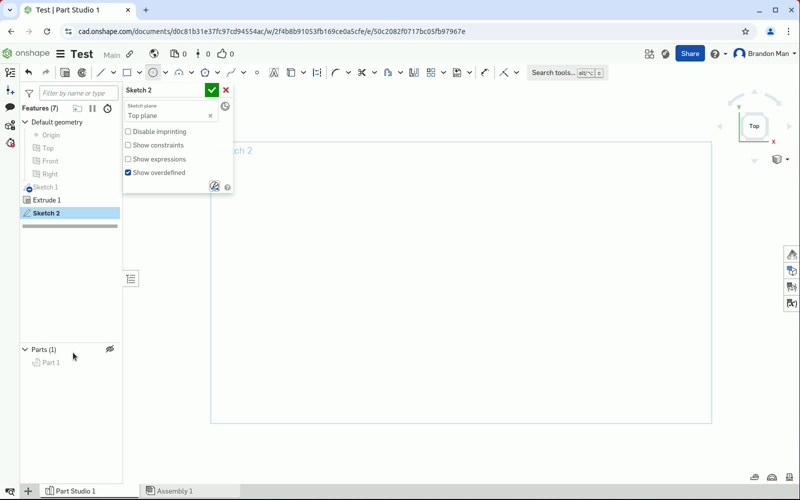
key_down(shift)
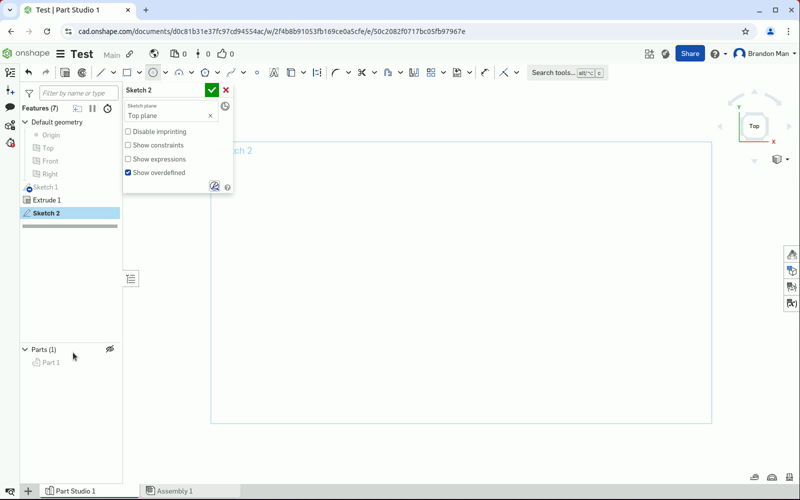
mouse_move(461, 282)
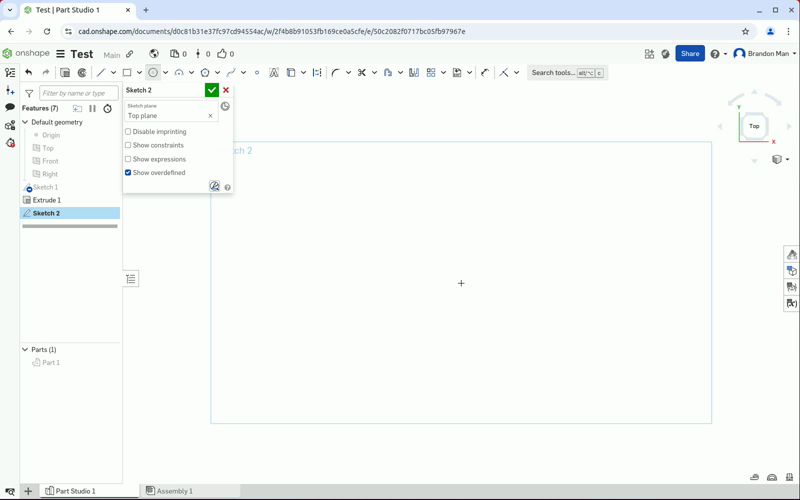
click(461, 282)
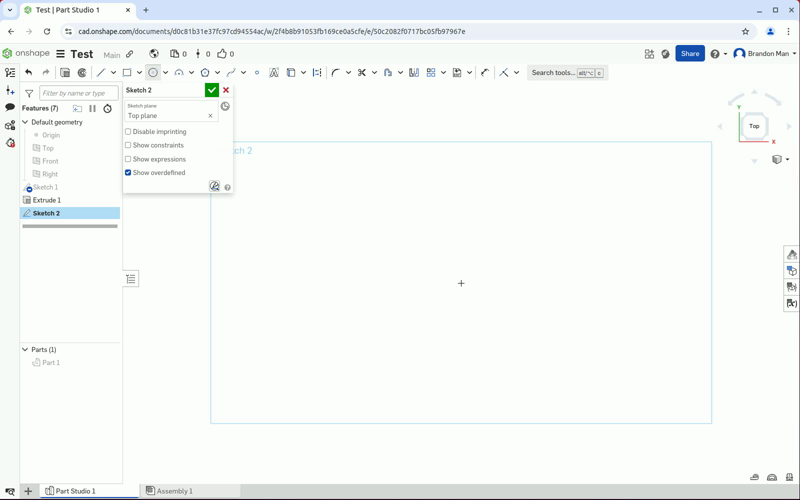
key_up(shift)
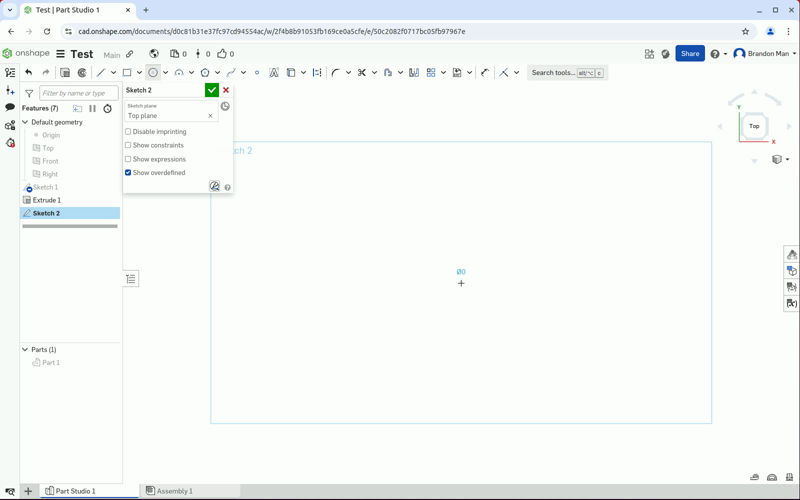
mouse_move(518, 282)
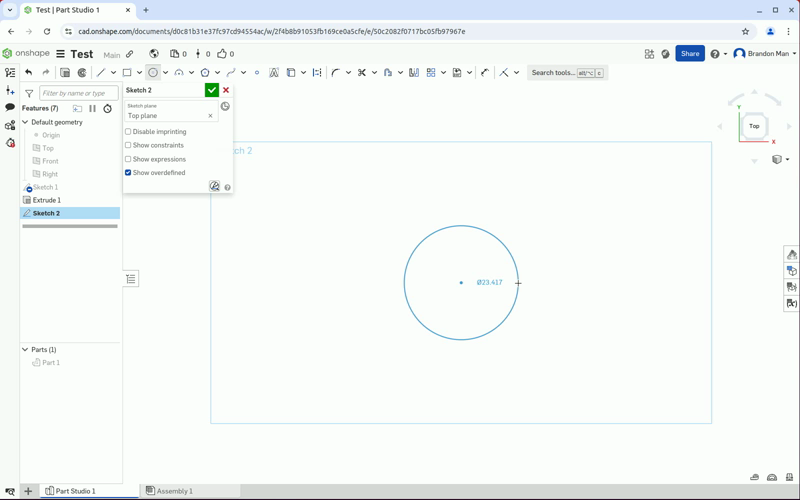
click(518, 282)
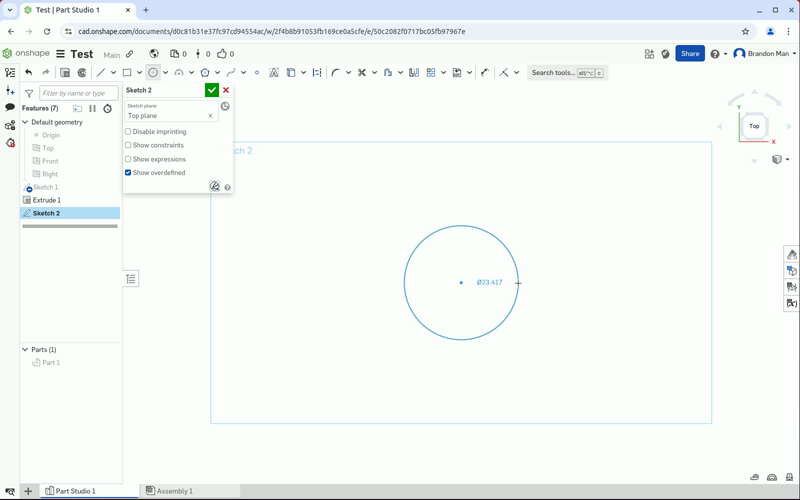
key(esc)
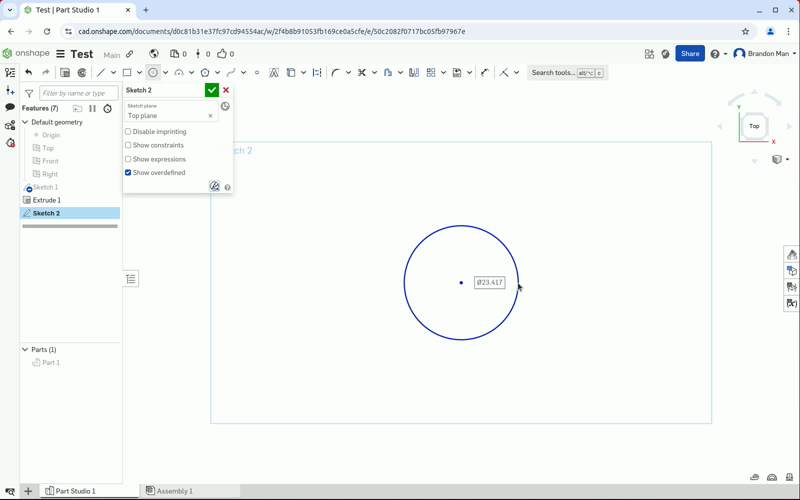
mouse_move(506, 280)
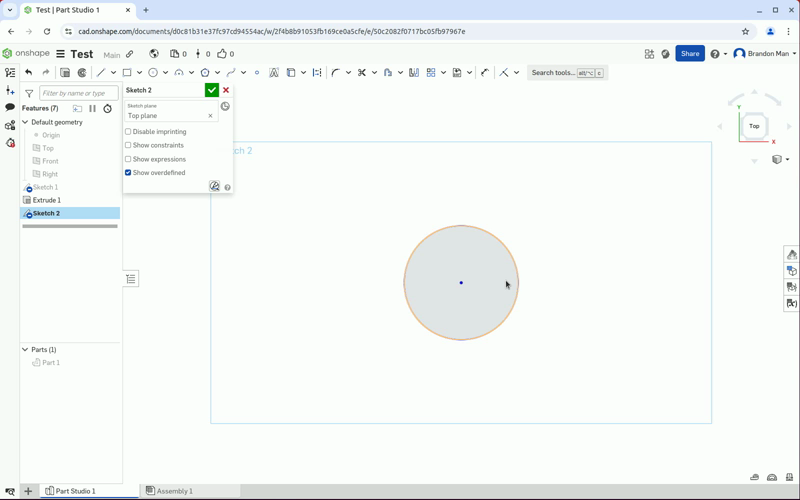
click(506, 280)
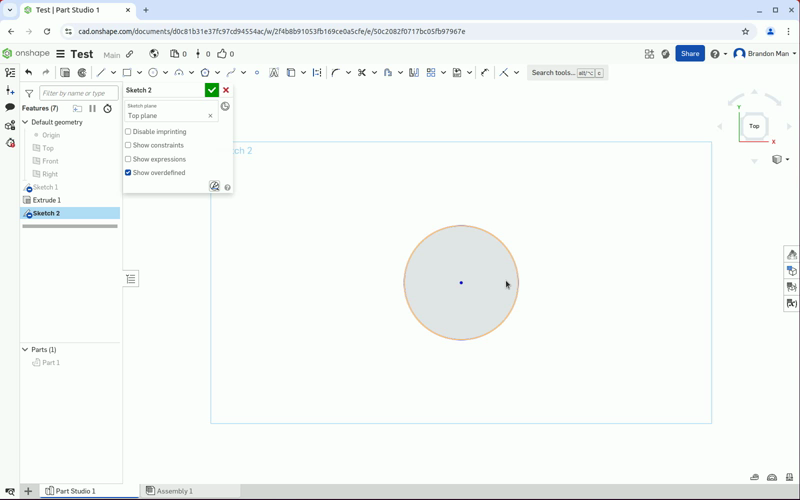
mouse_move(73, 352)
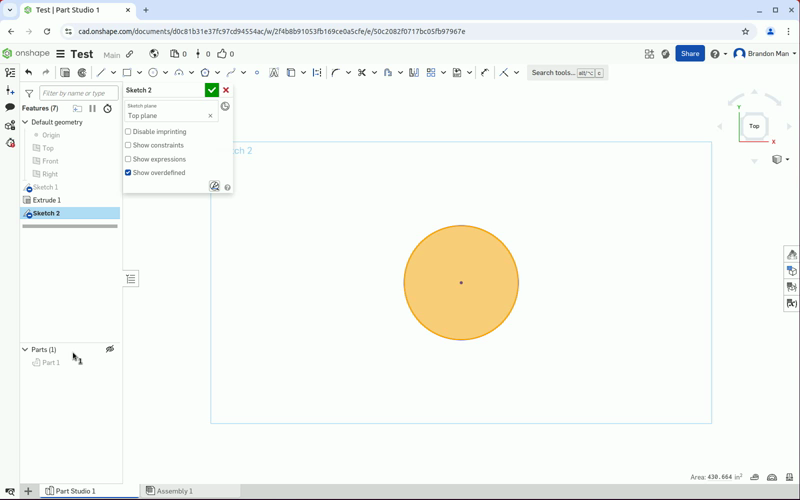
key(shift+y)
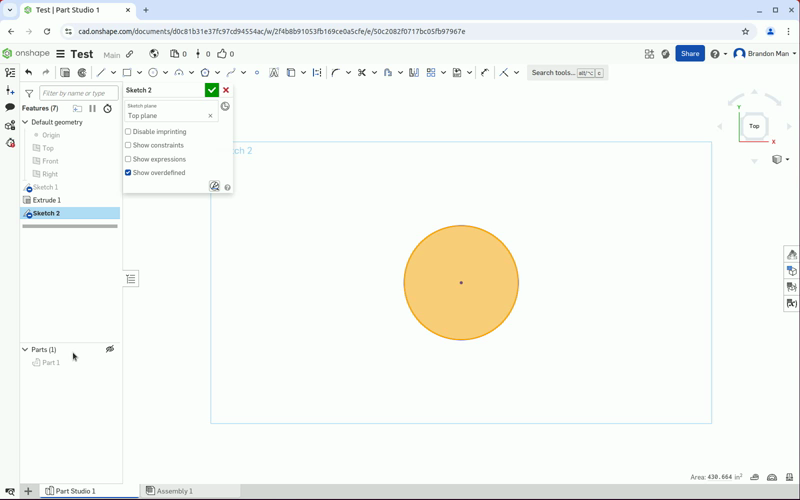
key(shift+e)
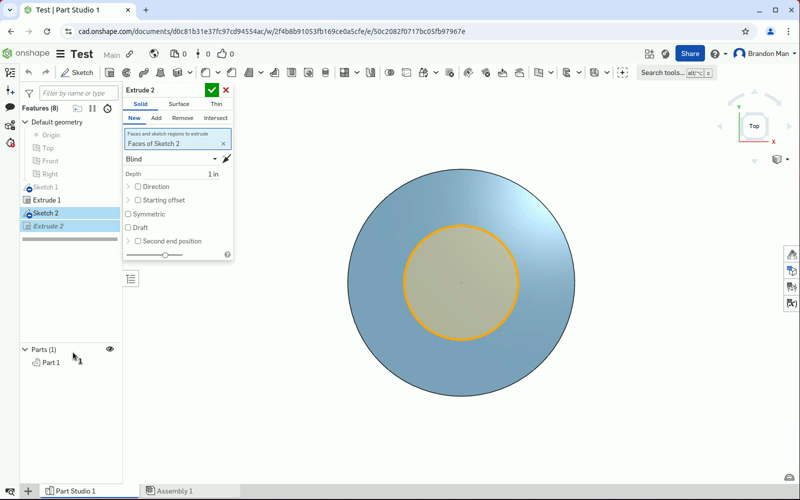
mouse_move(143, 106)
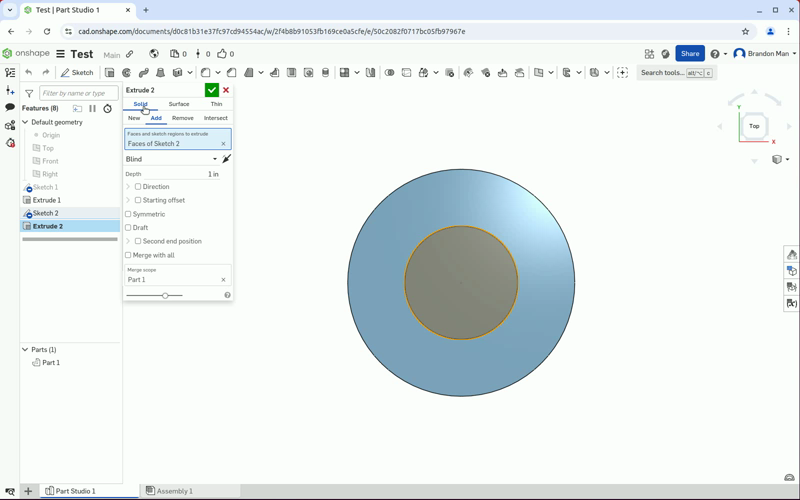
click(143, 106)
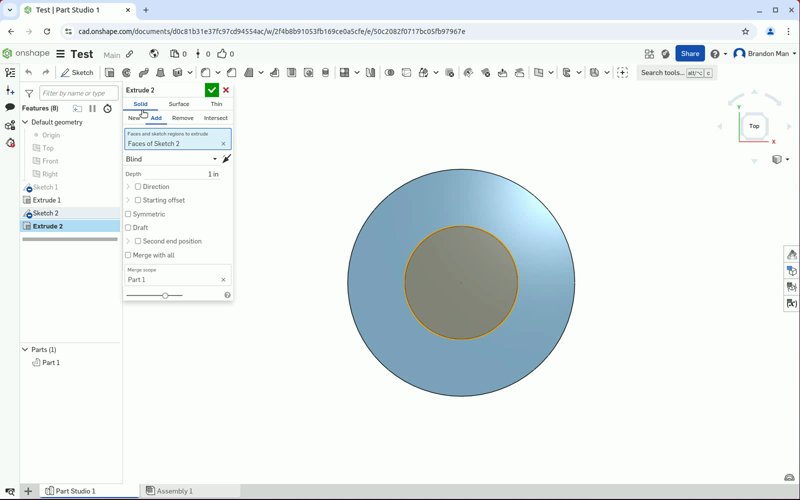
mouse_move(137, 120)
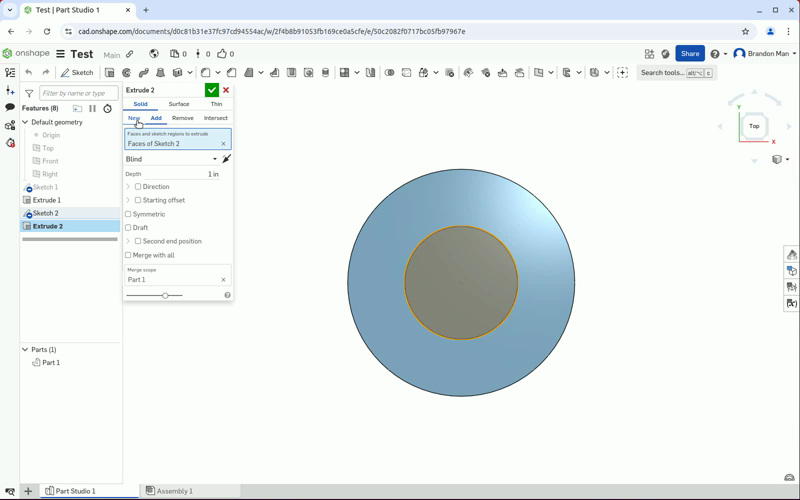
click(137, 120)
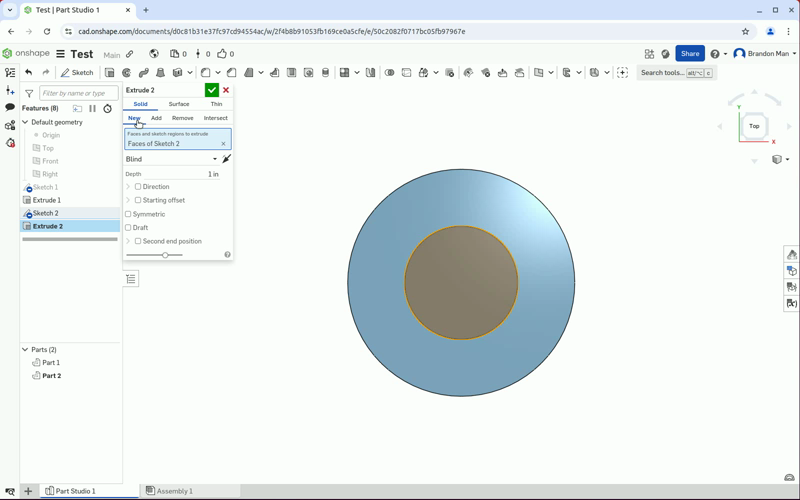
key(tab, 4)
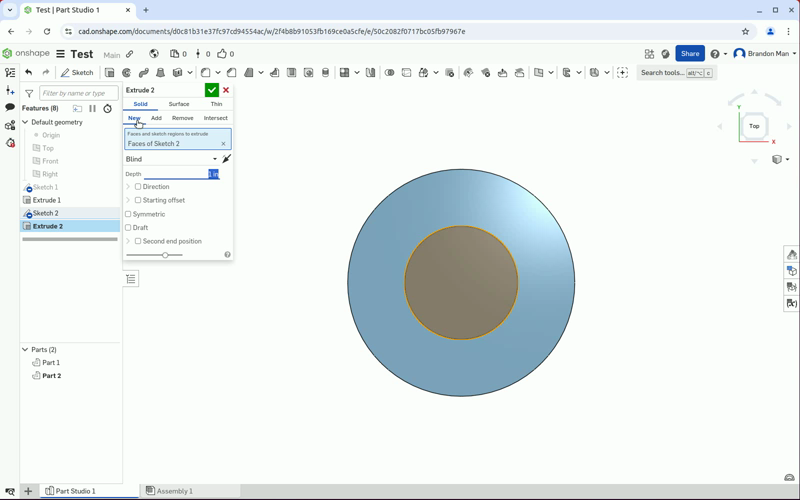
text(11.554)
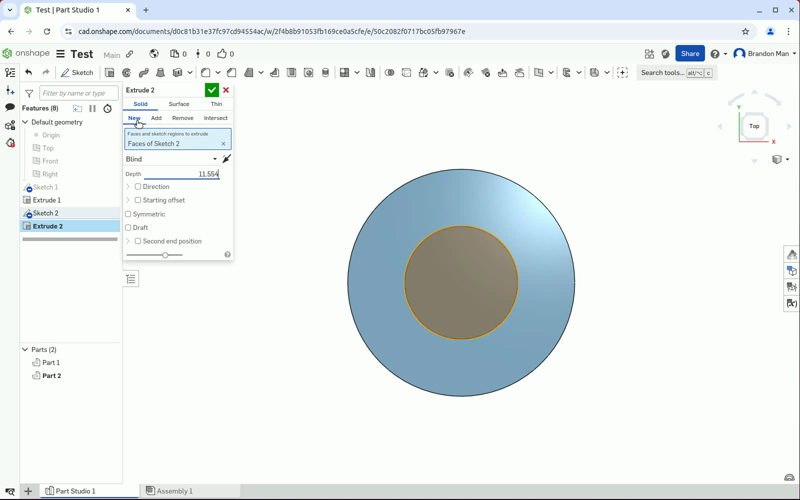
key(enter)
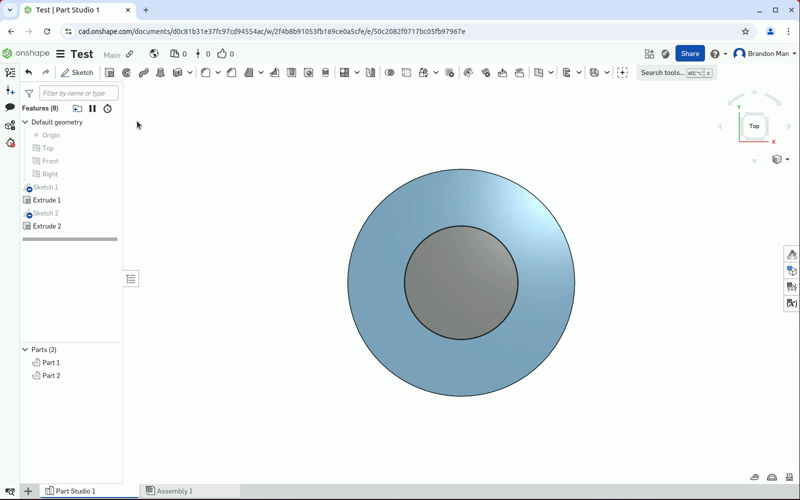
key(shift+h)
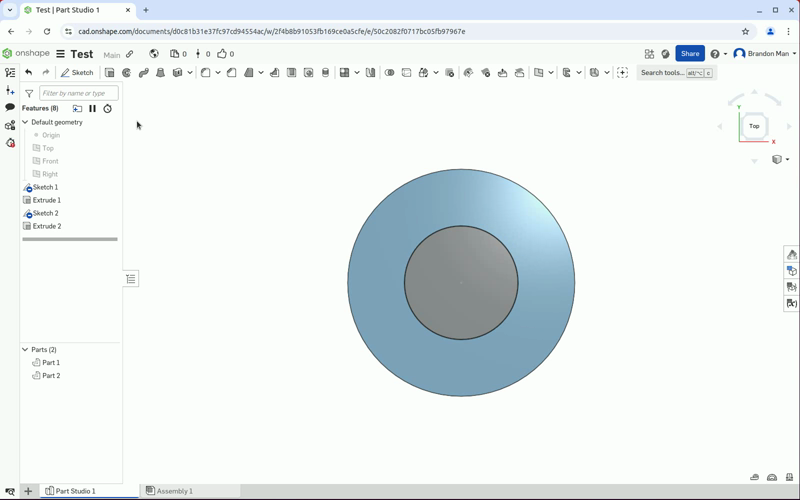
key(shift+h)
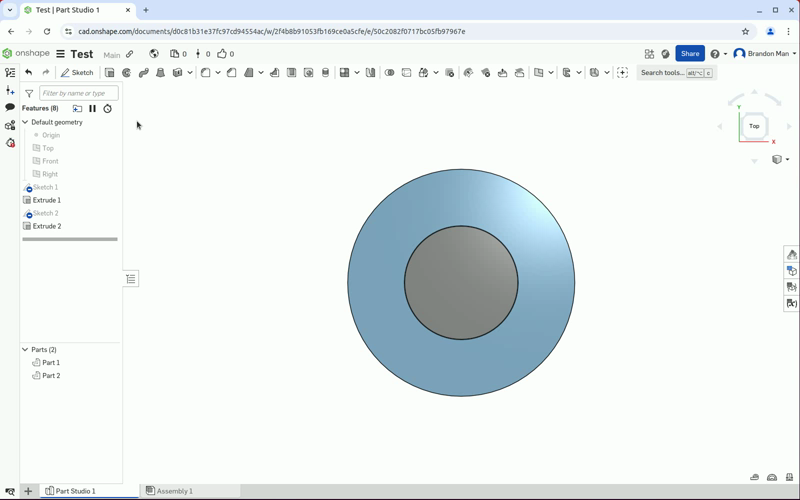
mouse_move(73, 189)
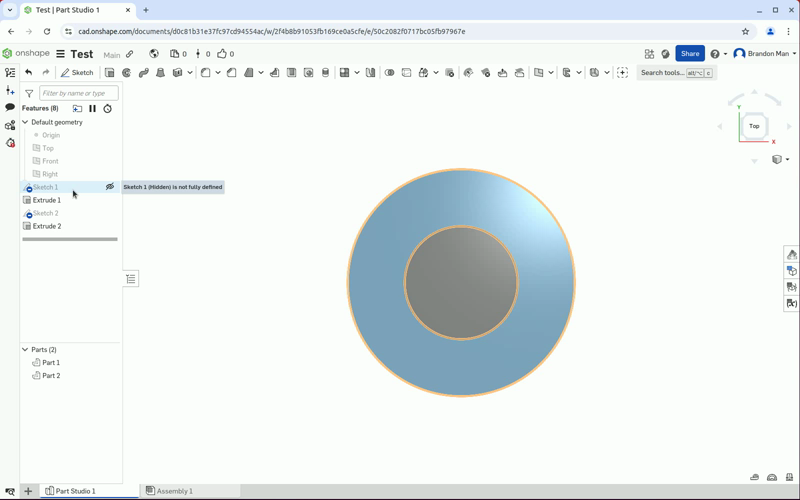
click(73, 189)
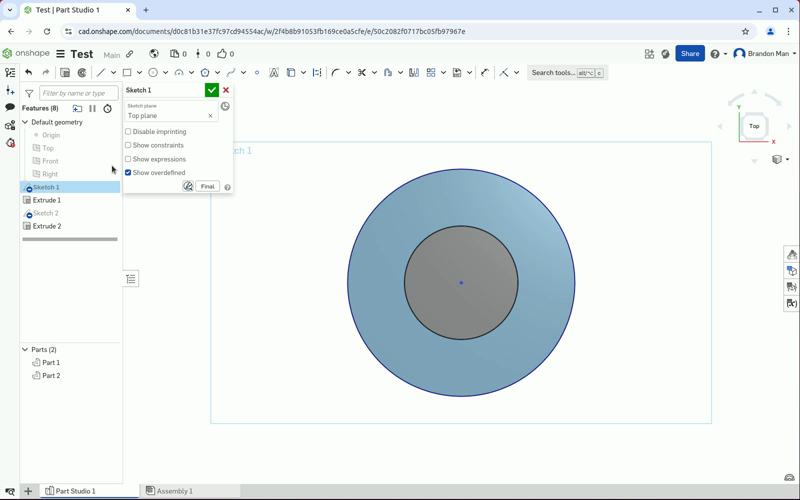
mouse_move(229, 92)
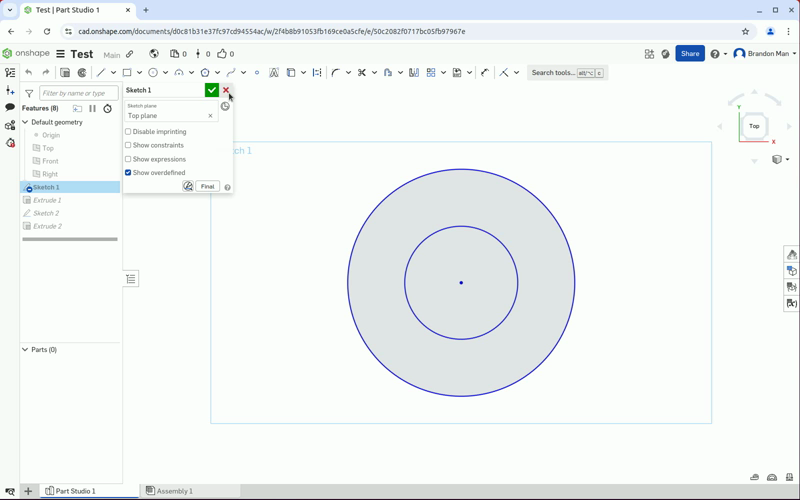
click(229, 92)
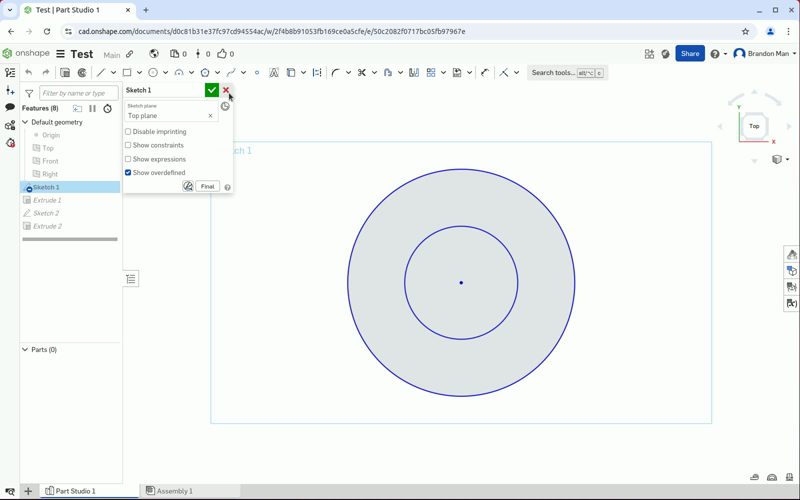
key(shift+s)
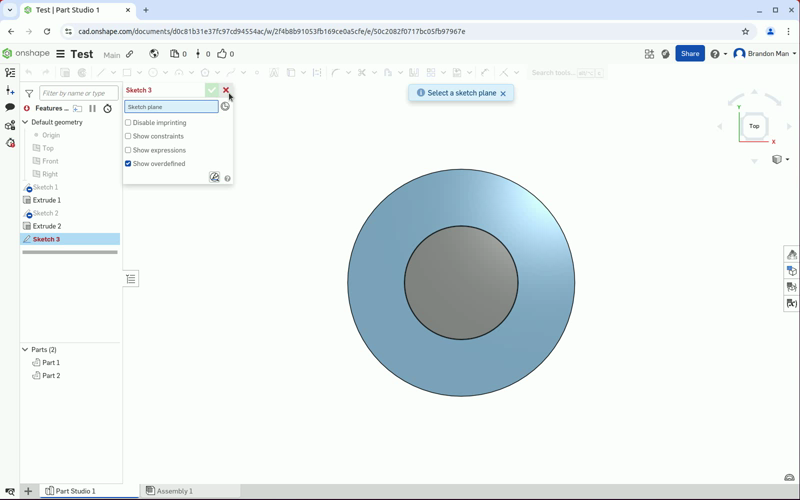
mouse_move(73, 150)
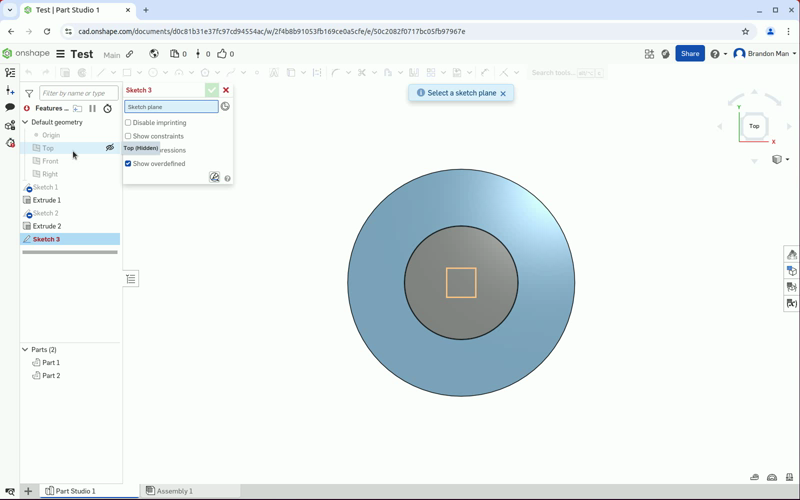
click(73, 150)
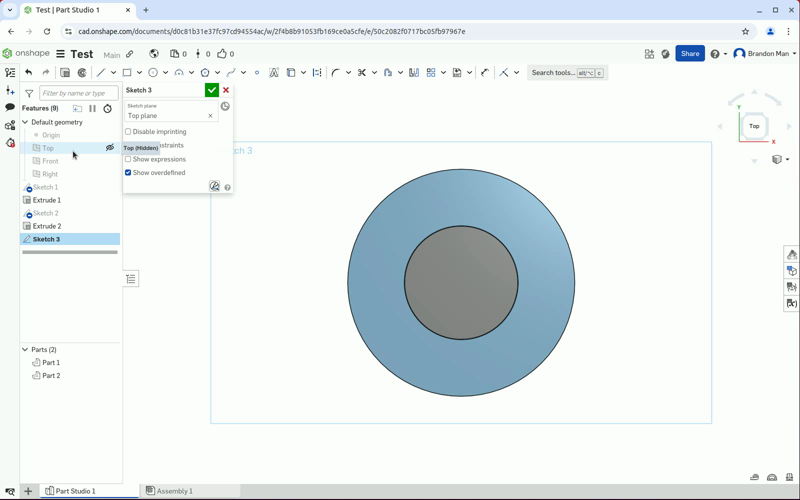
mouse_move(73, 352)
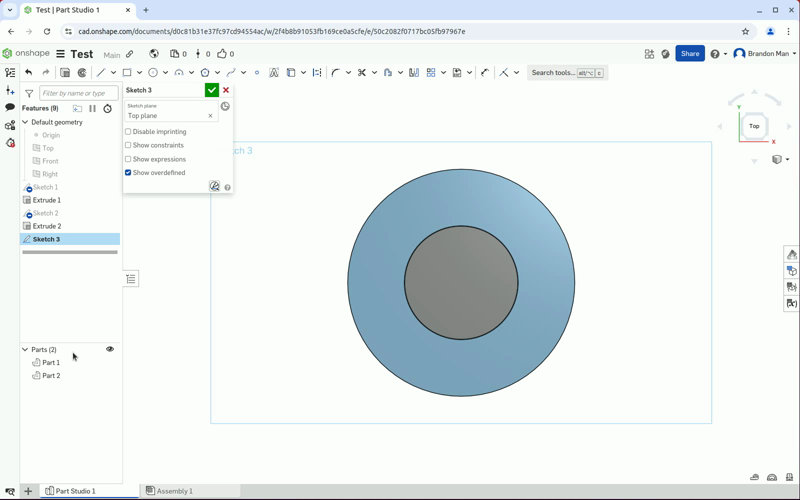
key(y)
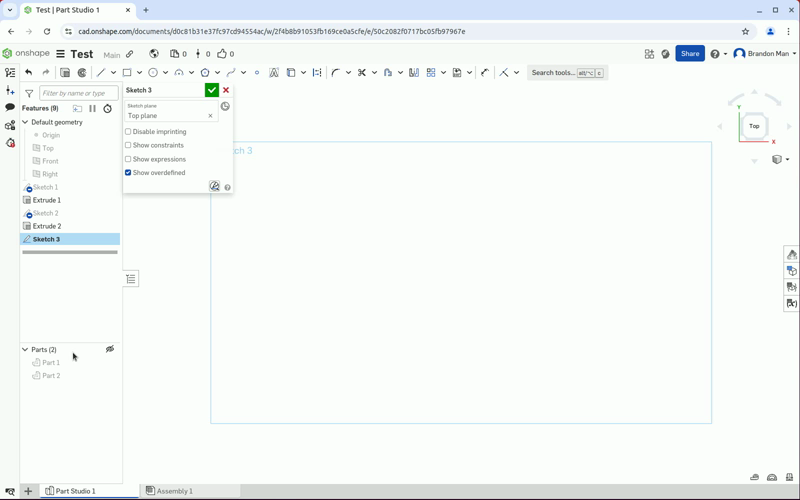
key(c)
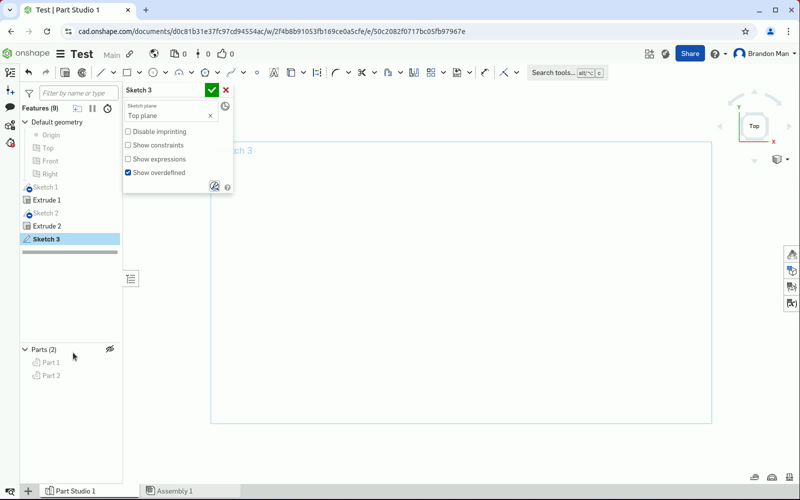
key_down(shift)
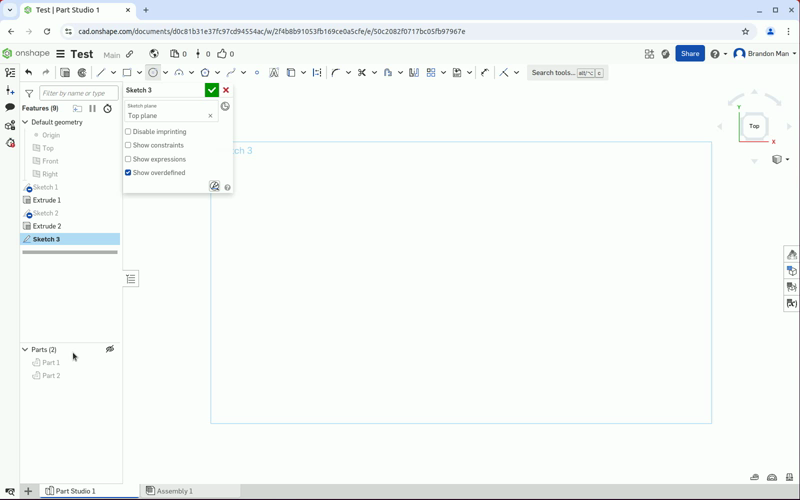
mouse_move(461, 282)
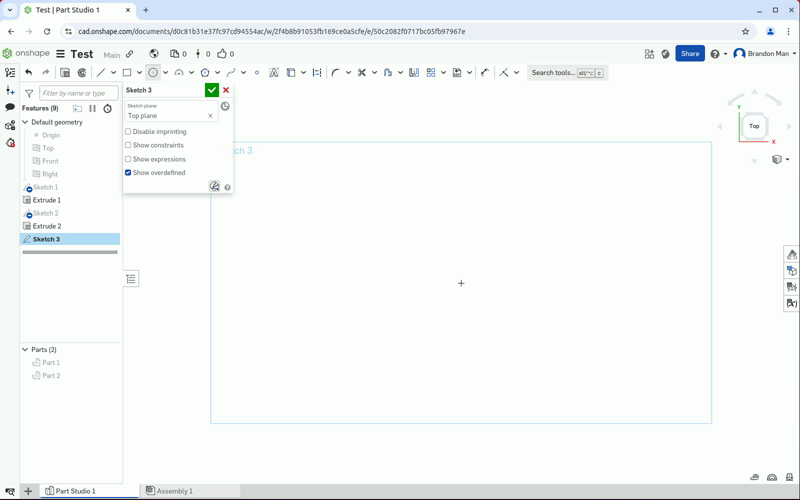
click(461, 282)
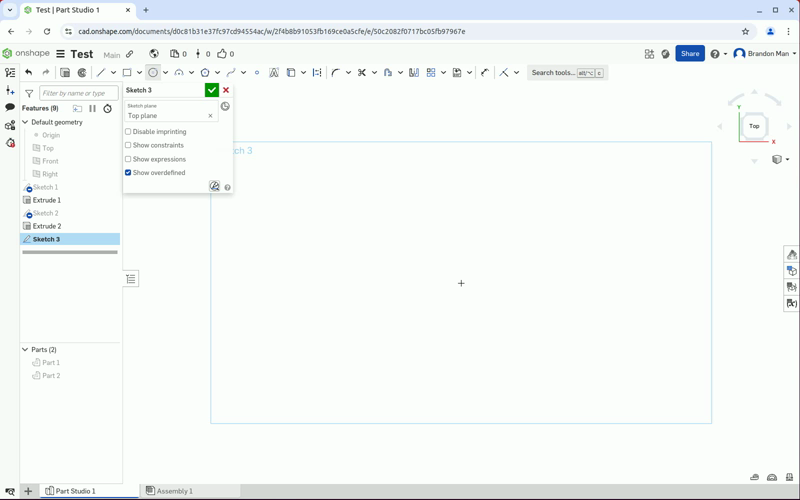
key_up(shift)
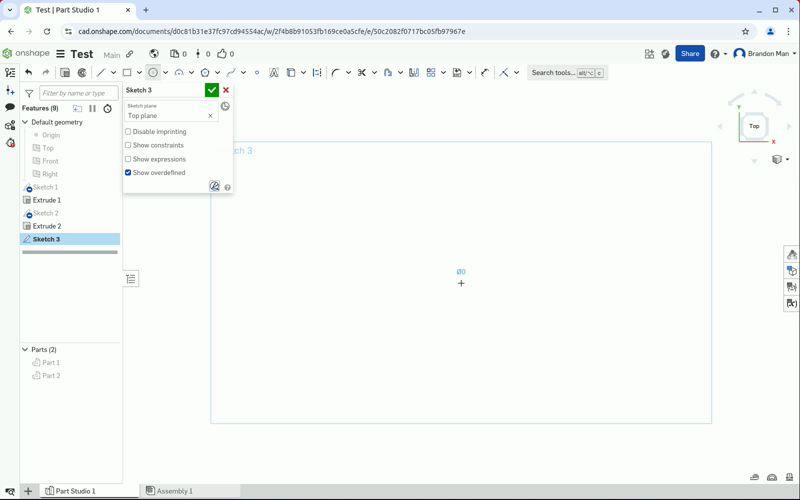
mouse_move(518, 282)
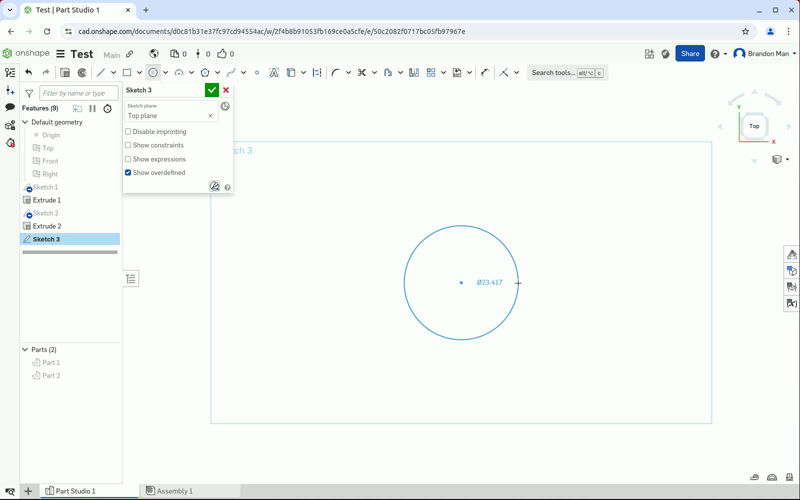
click(518, 282)
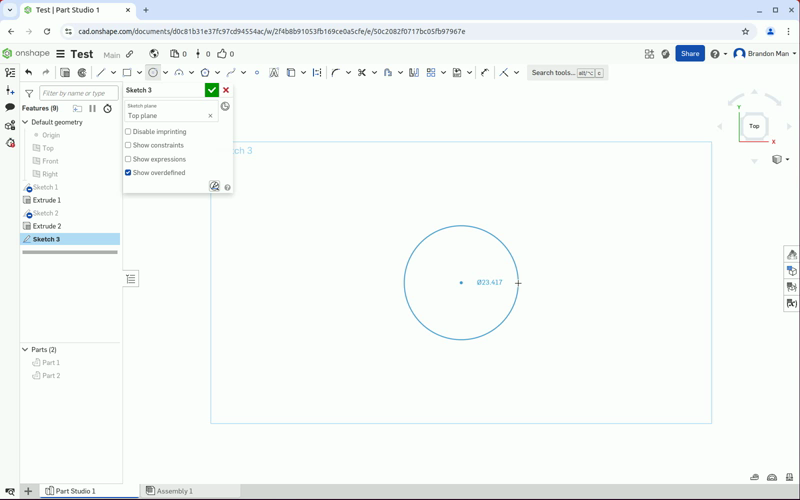
key(esc)
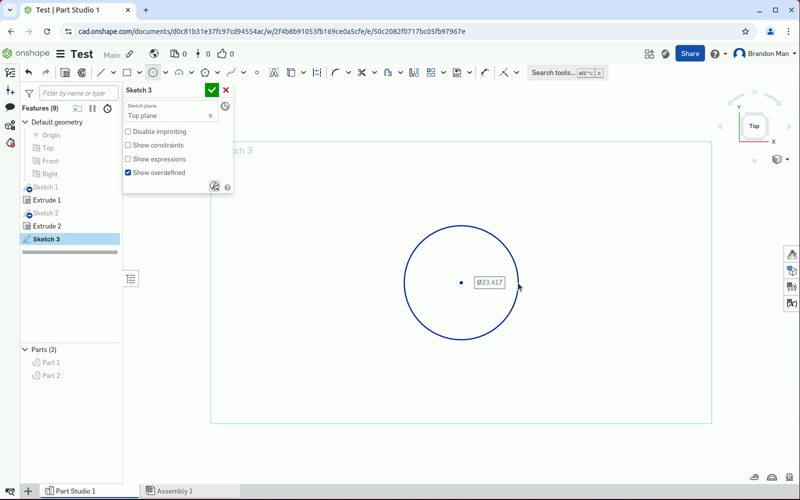
mouse_move(496, 285)
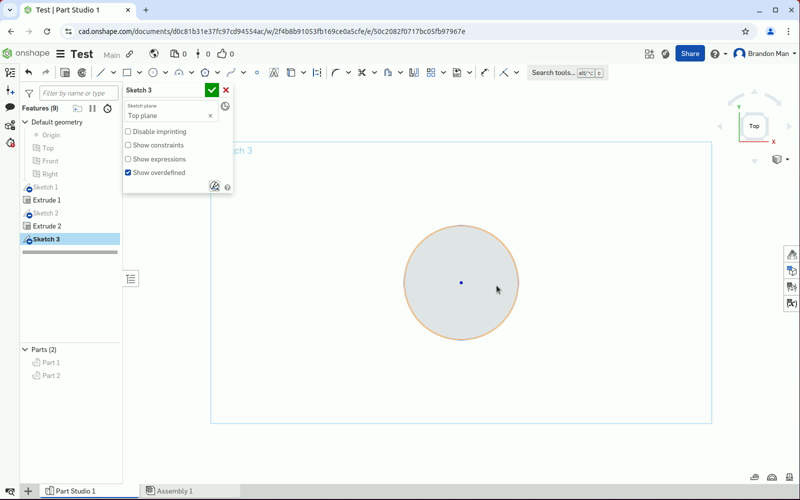
click(496, 285)
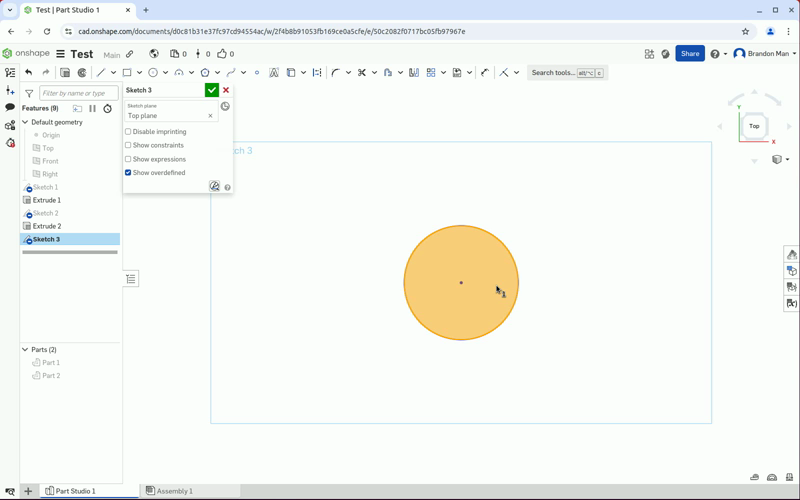
mouse_move(73, 352)
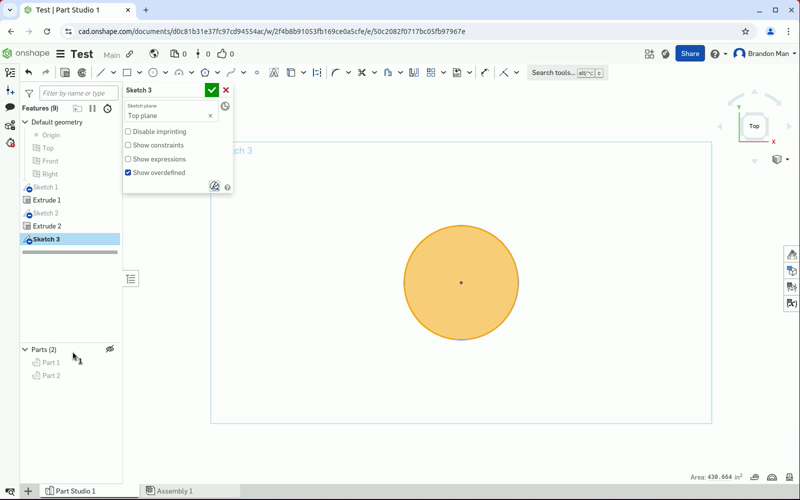
key(shift+y)
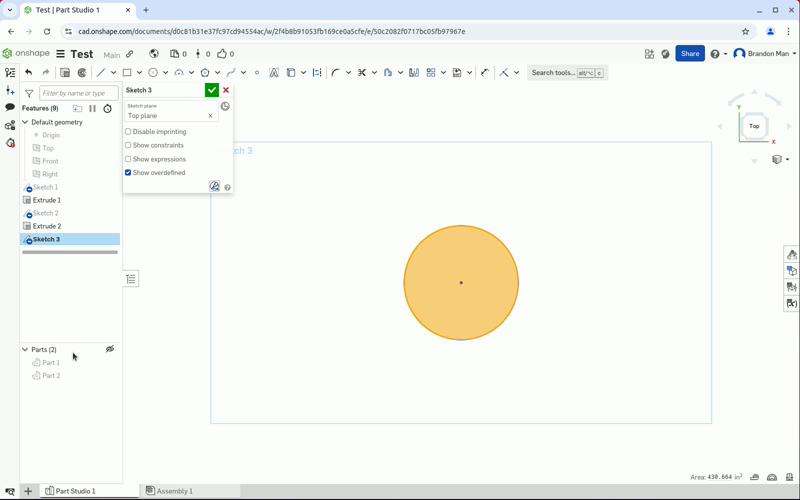
key(shift+e)
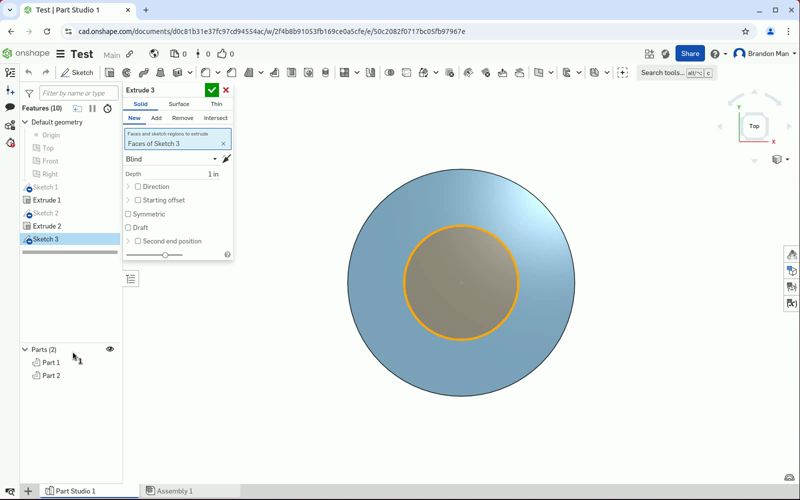
mouse_move(143, 106)
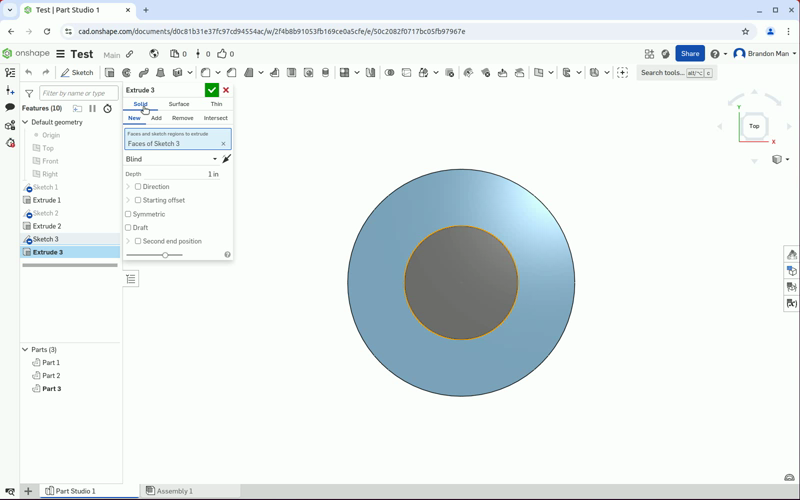
click(143, 106)
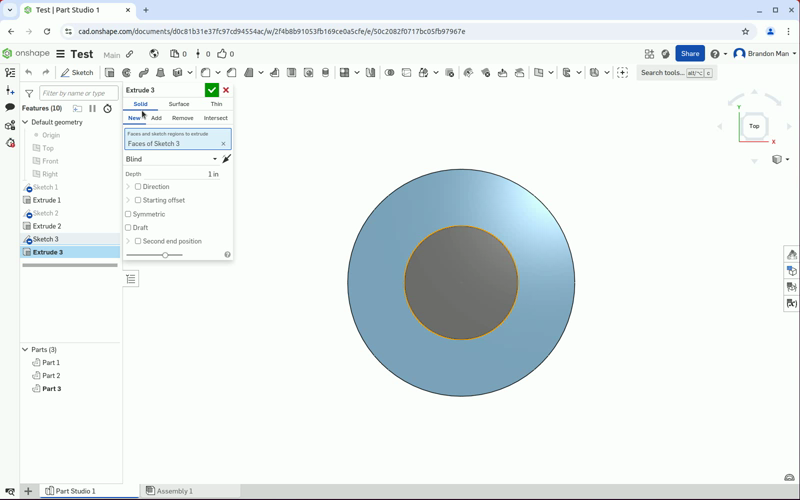
mouse_move(137, 120)
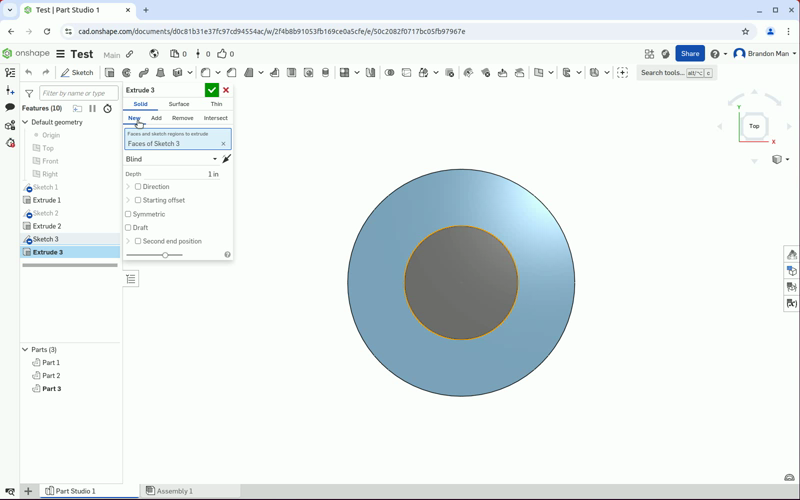
click(137, 120)
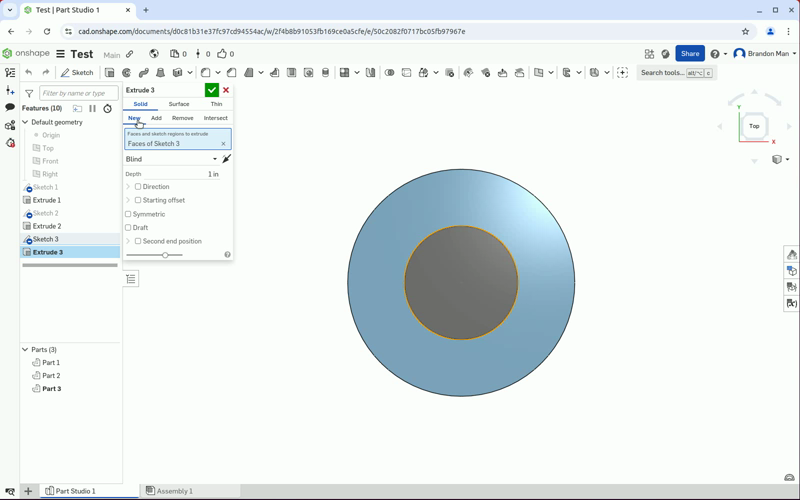
key(tab, 4)
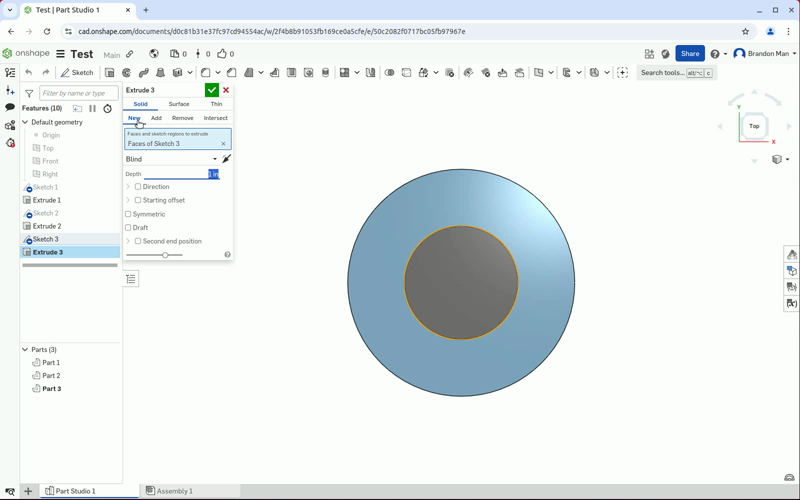
text(-11.554)
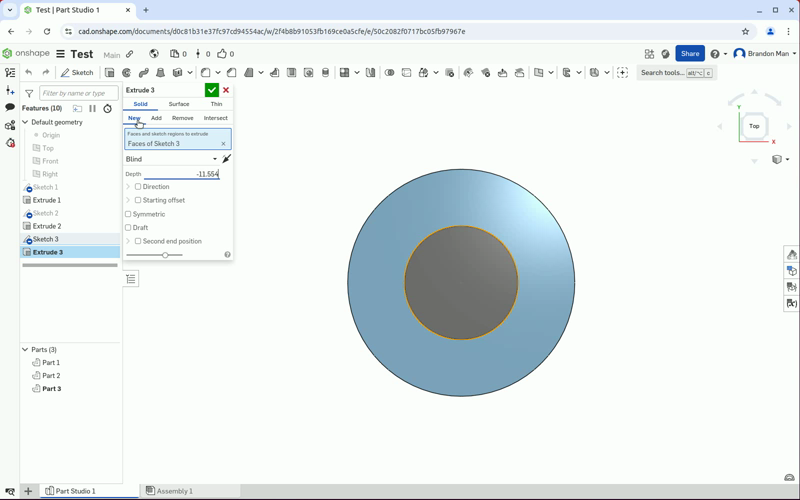
key(enter)
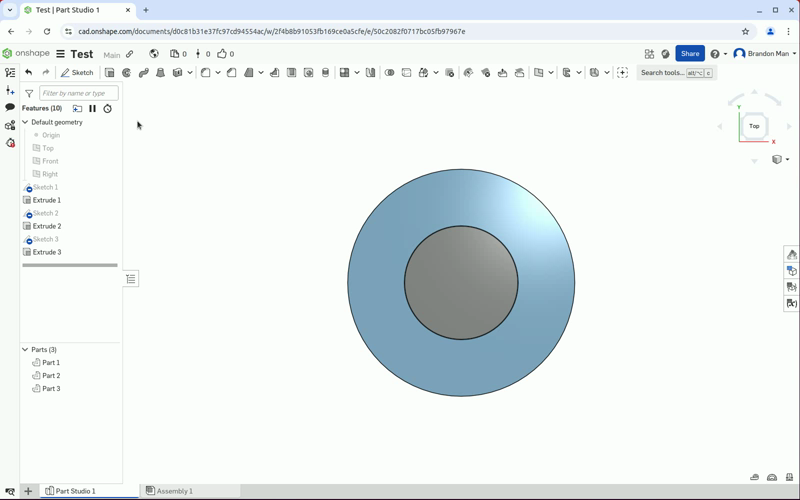
key(shift+h)
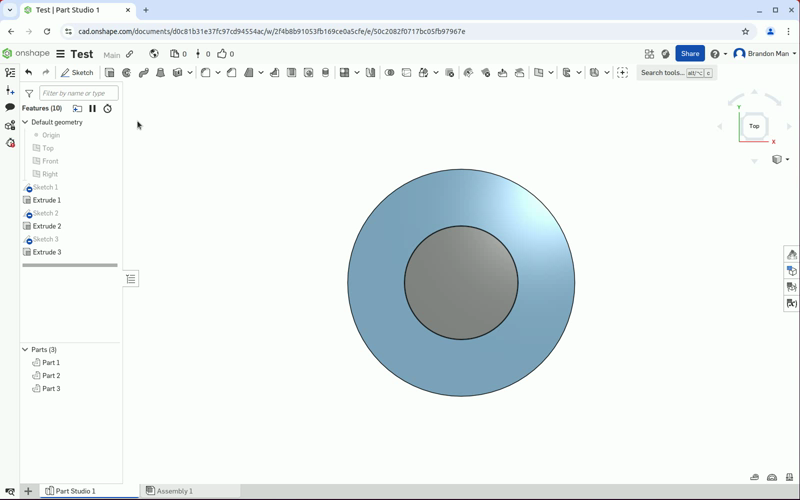
key(shift+h)
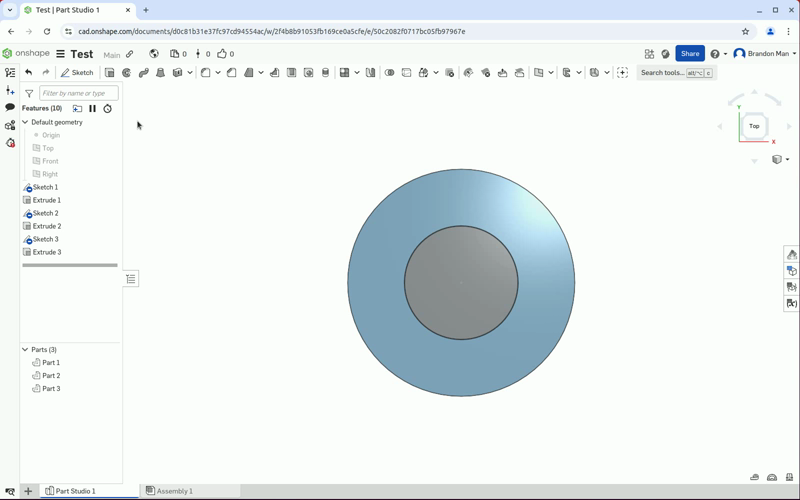
key(shift+7)
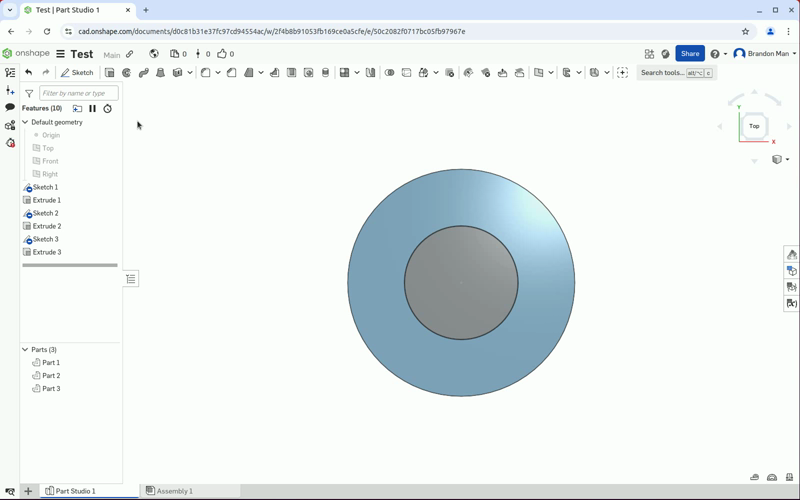
key(up, 3)
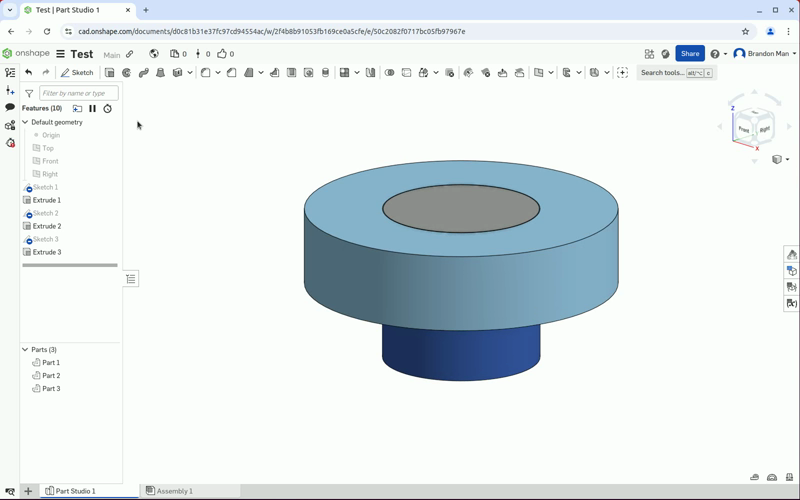
key(left, 3)
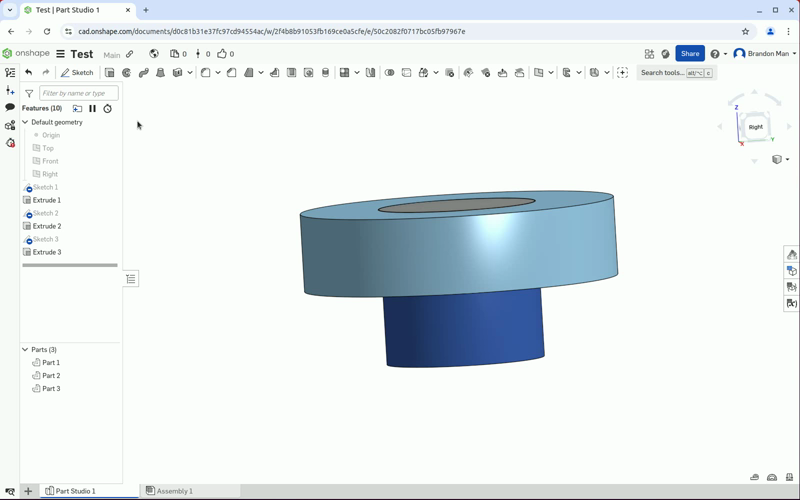
key(right, 3)
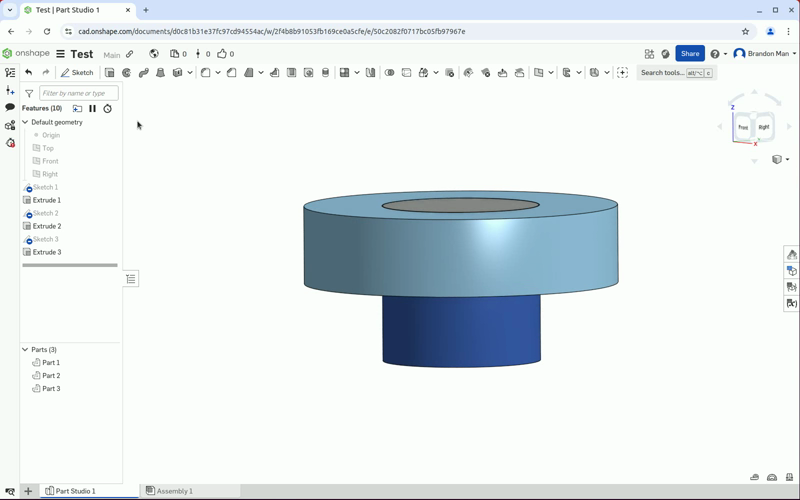
key(down, 3)
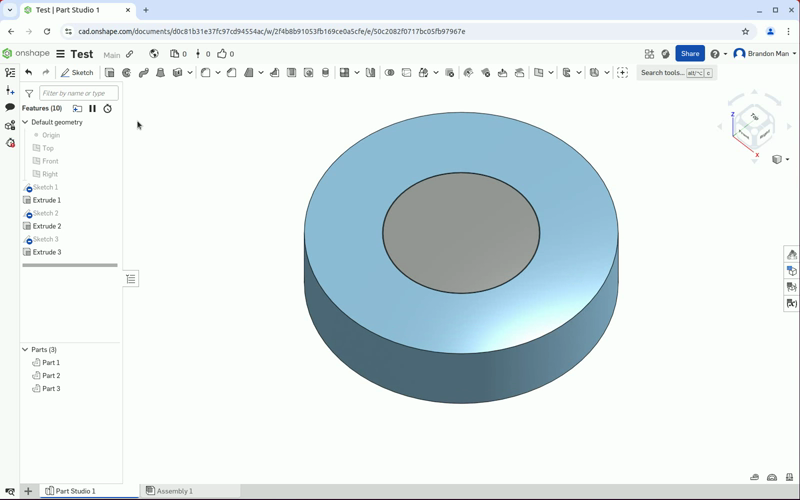
mouse_move(73, 189)
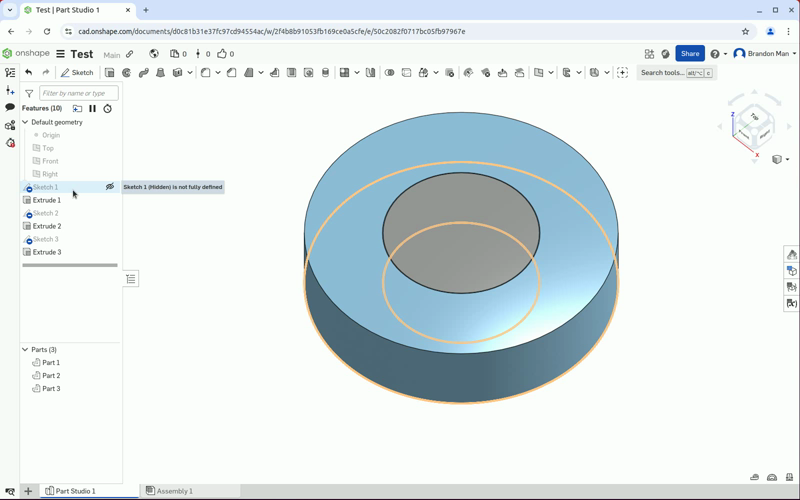
click(73, 189)